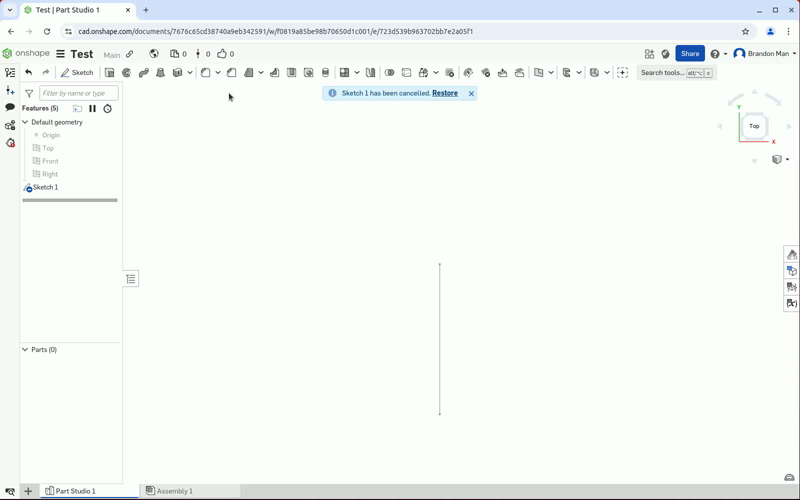
key(shift+h)
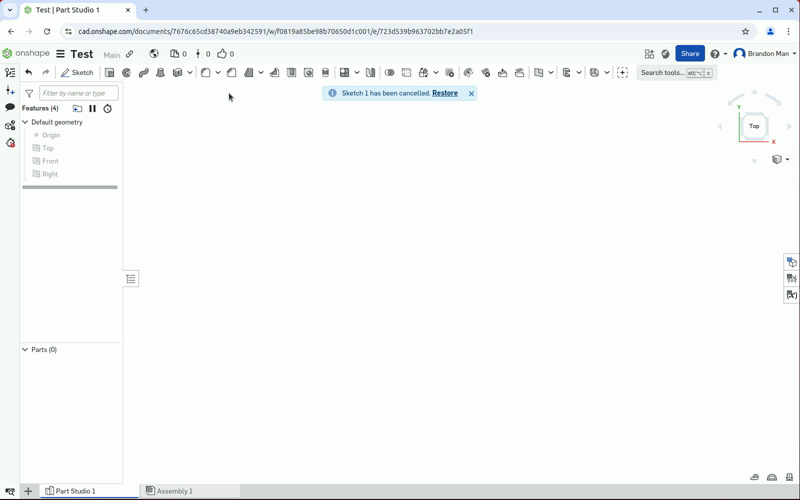
mouse_move(73, 352)
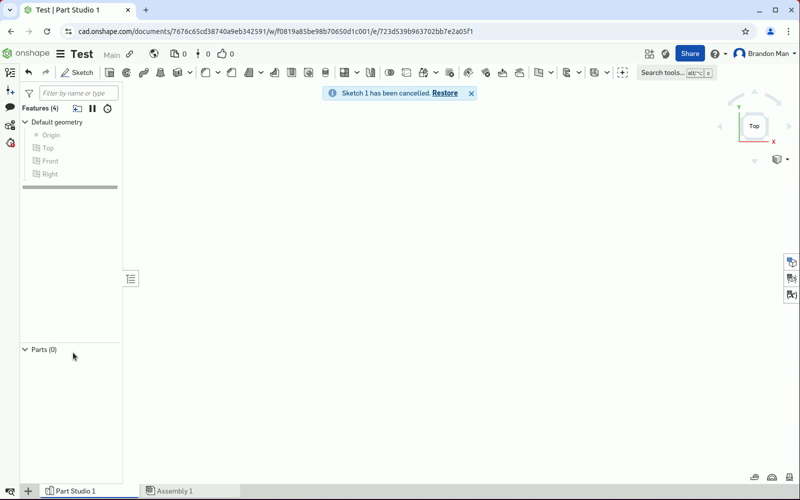
key(y)
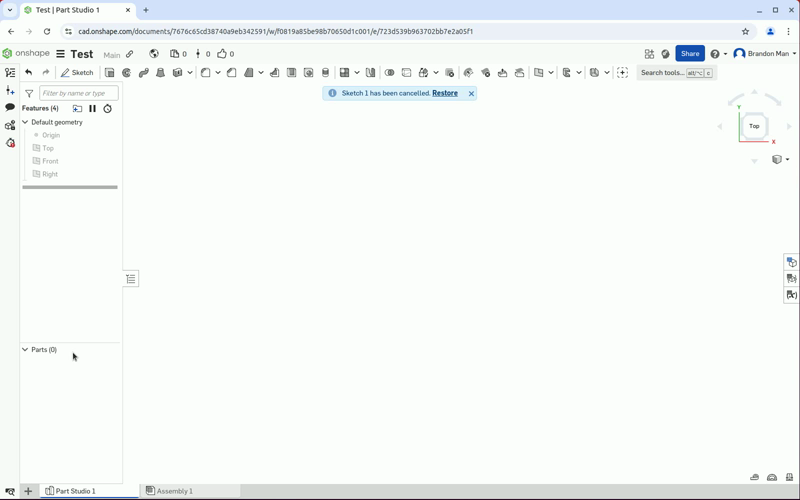
key(shift+p)
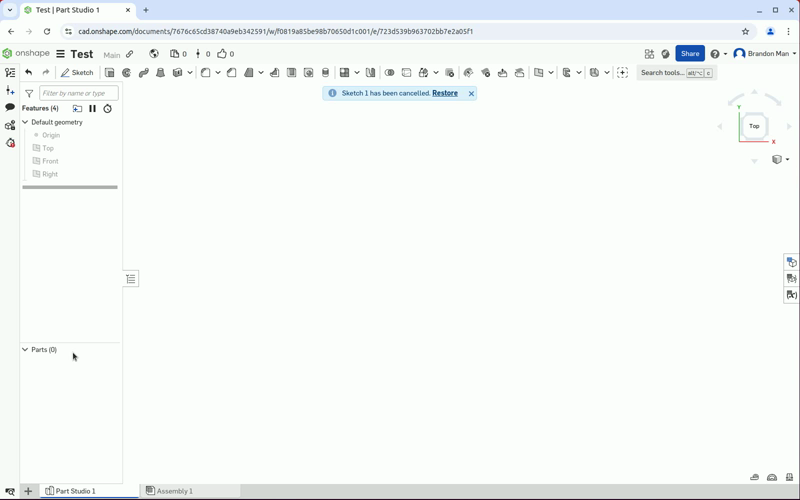
key(space)
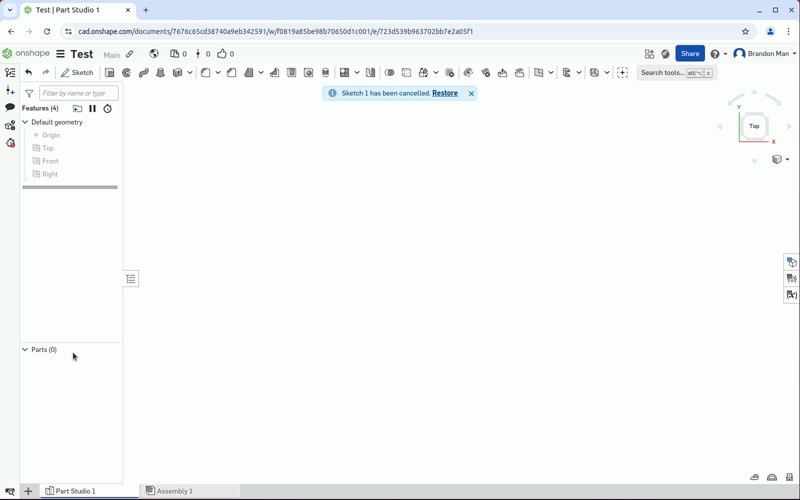
key_down(shift)
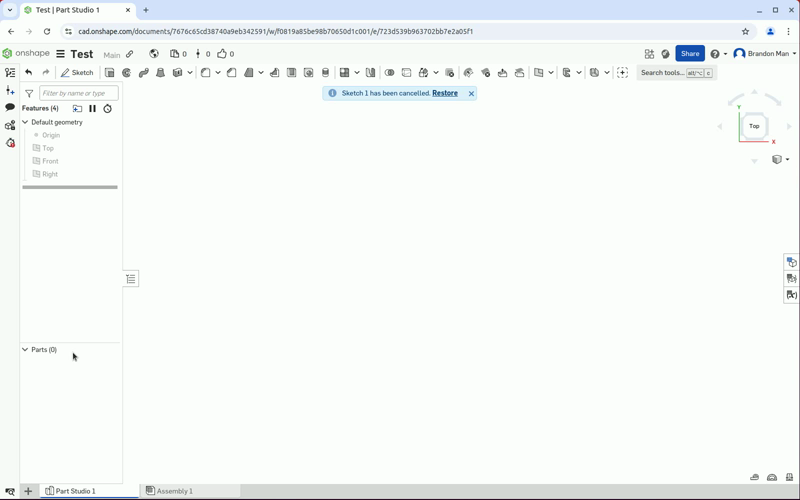
key(up)
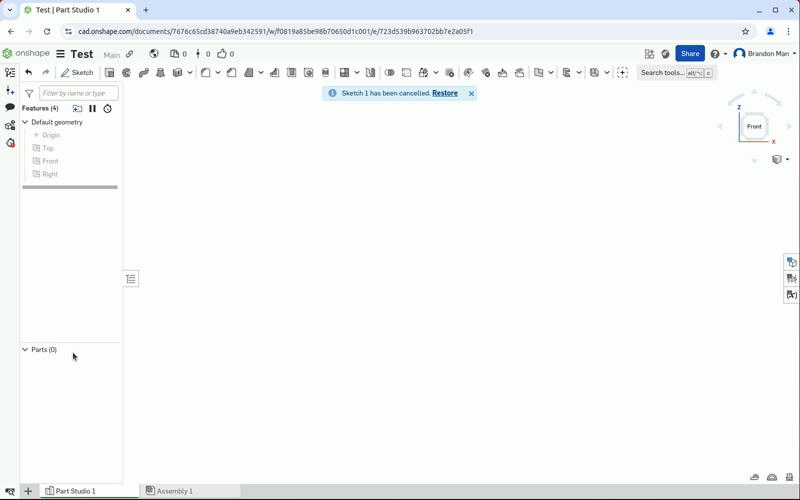
key_up(shift)
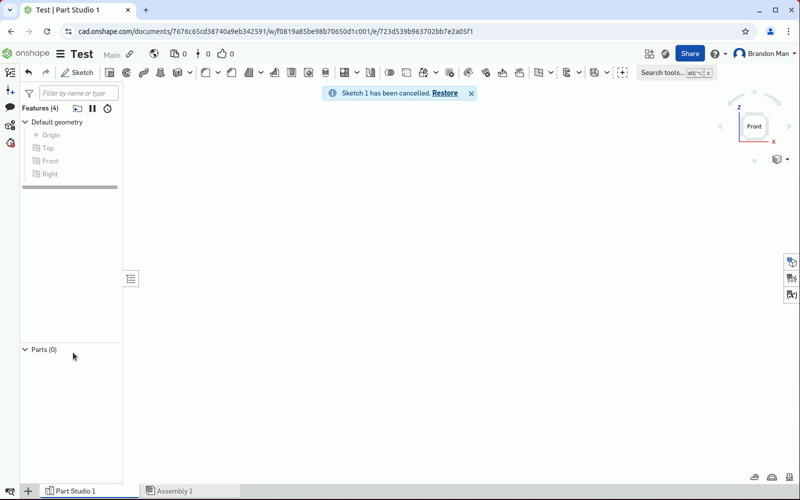
mouse_move(73, 352)
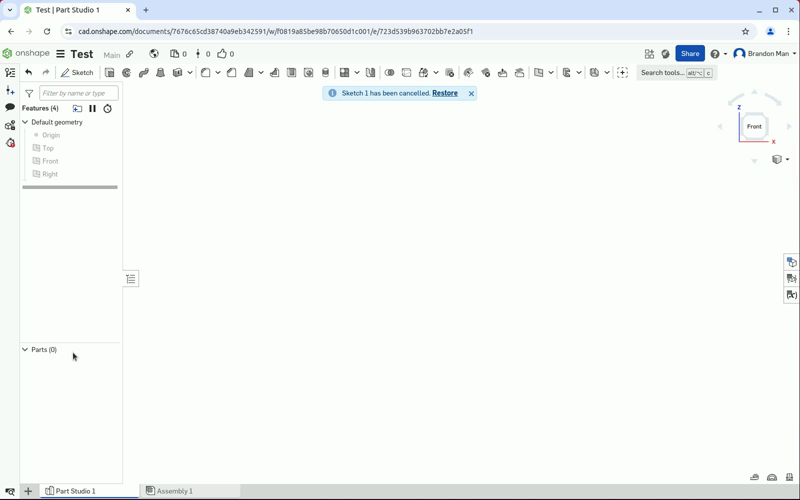
key(shift+y)
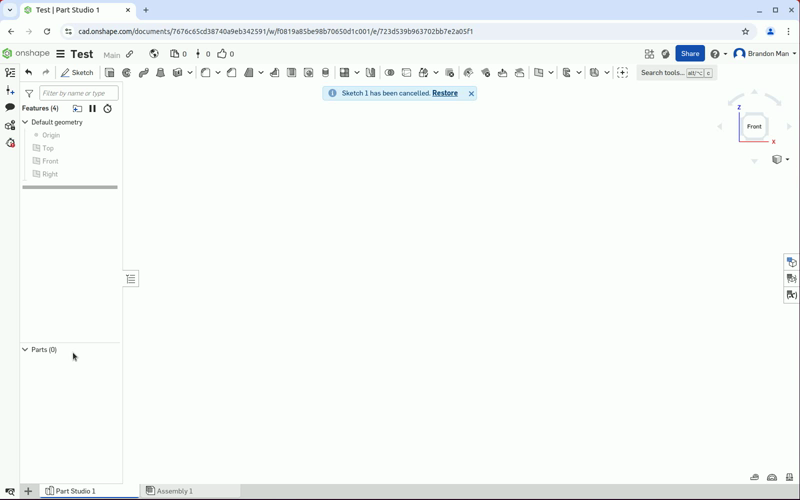
key(shift+s)
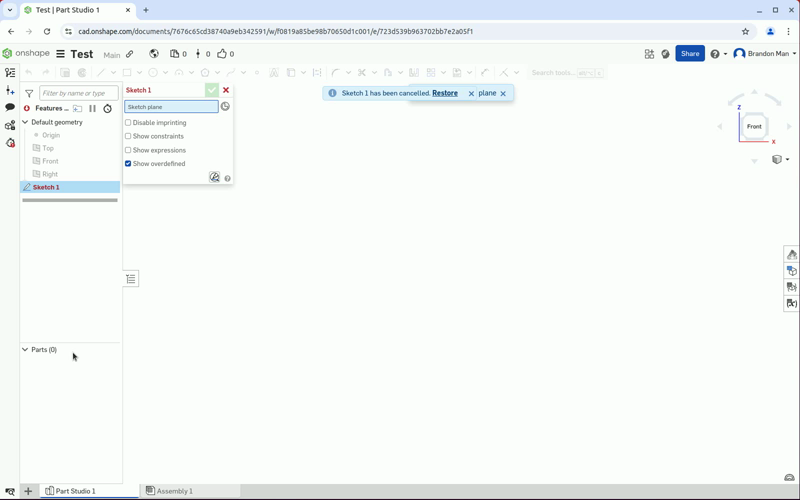
mouse_move(73, 163)
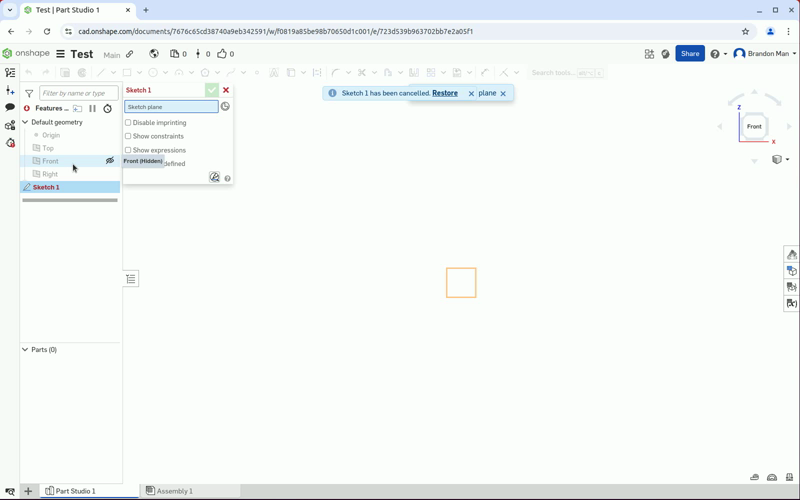
click(73, 163)
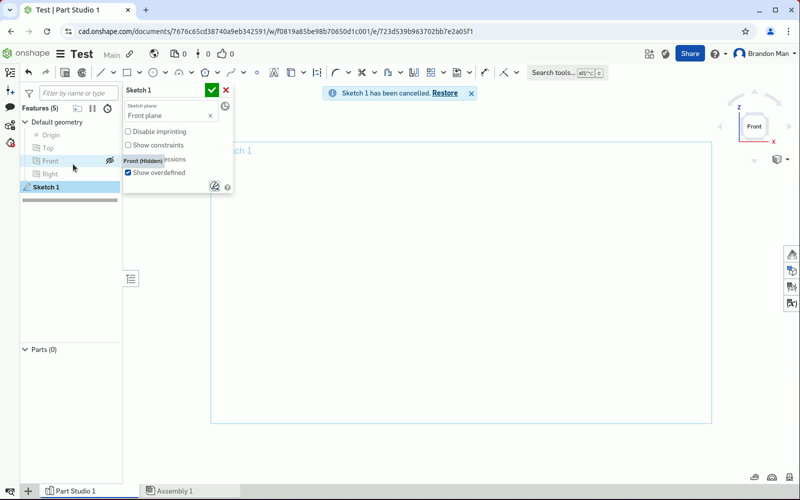
mouse_move(73, 352)
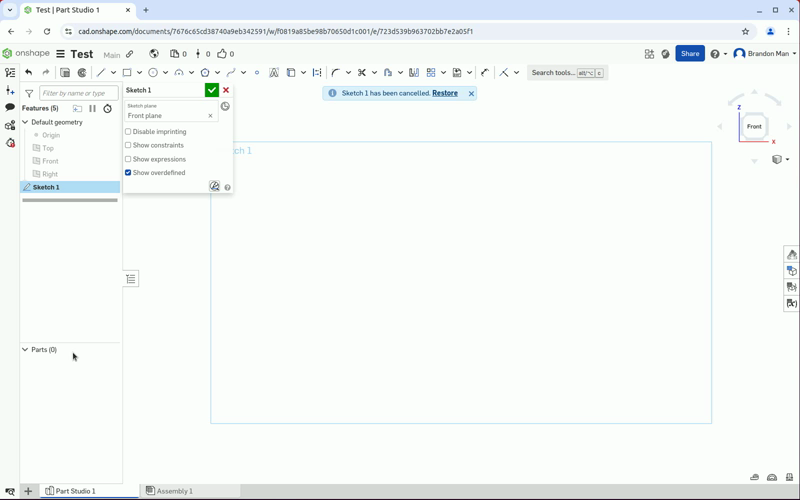
key(y)
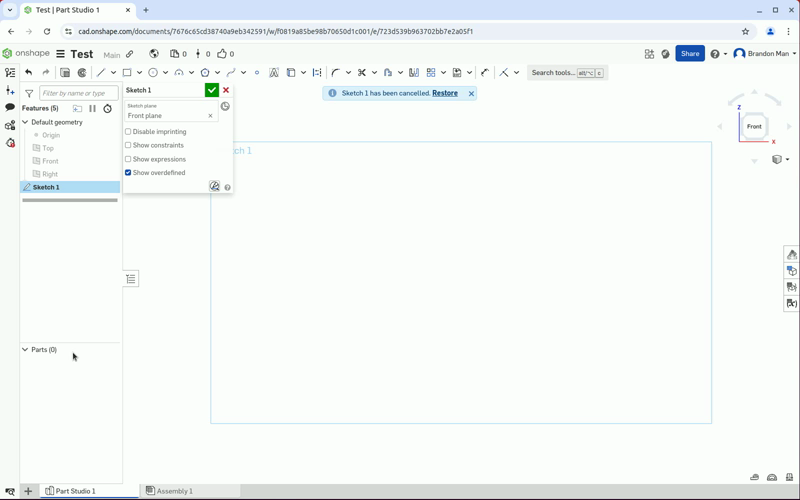
key(c)
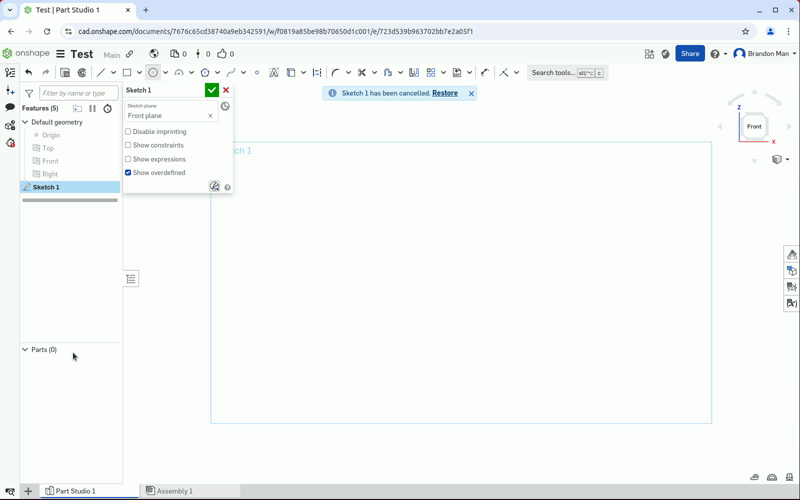
key_down(shift)
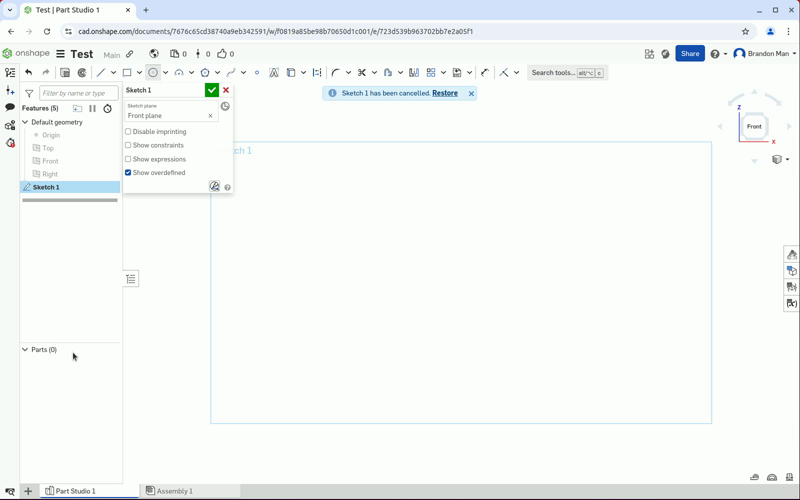
mouse_move(461, 282)
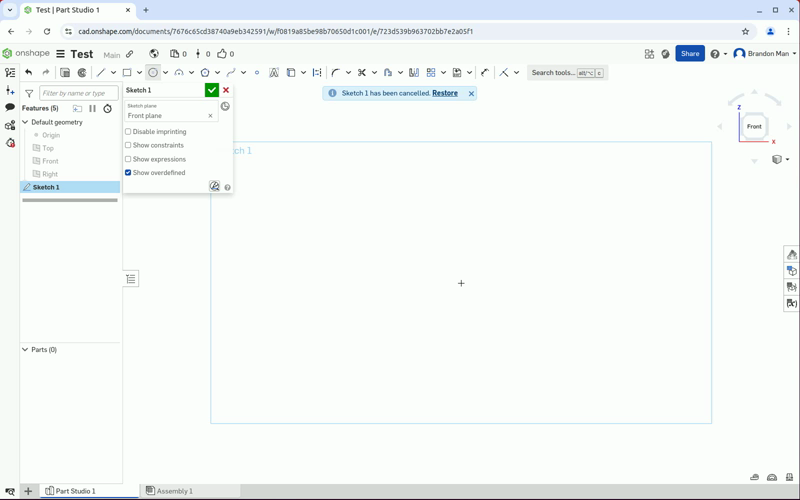
click(461, 282)
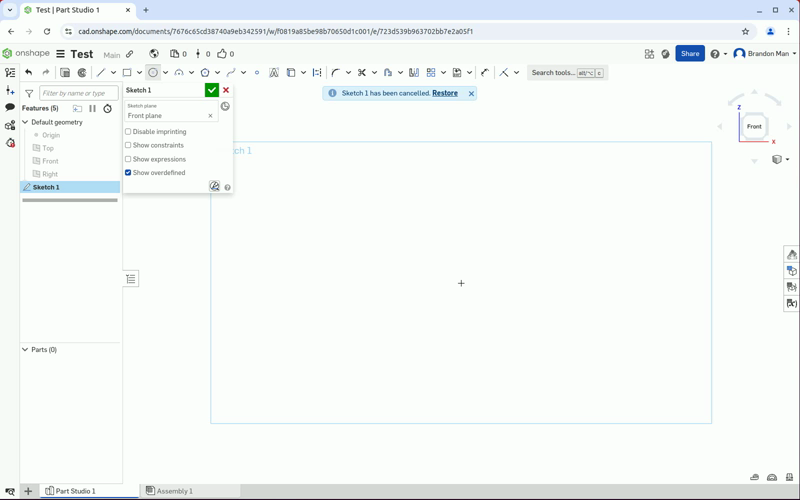
key_up(shift)
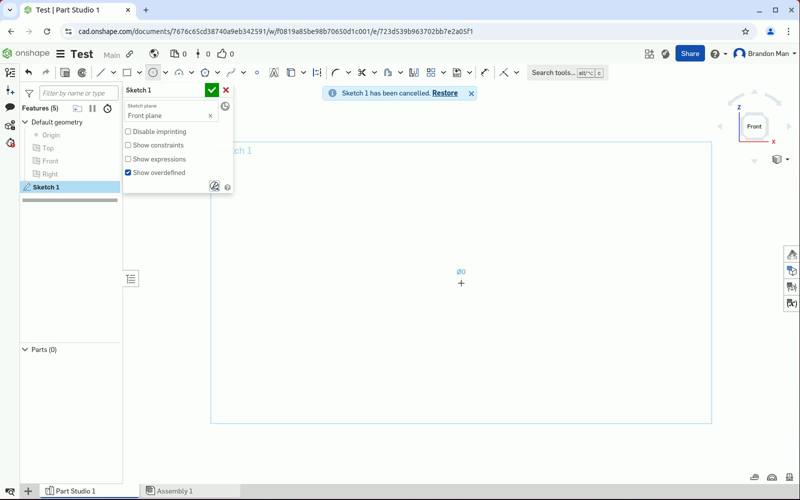
mouse_move(501, 282)
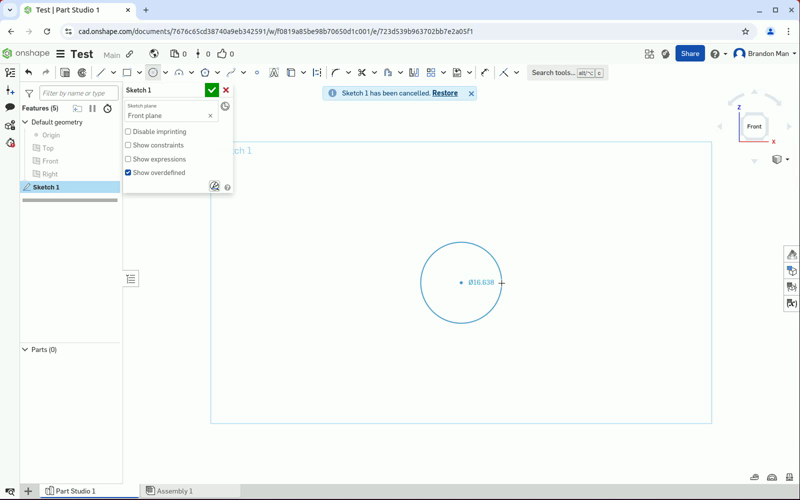
click(501, 282)
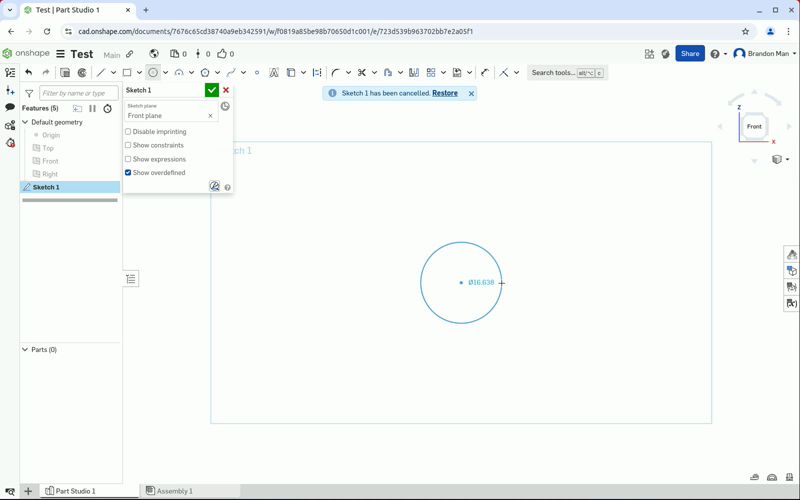
key(esc)
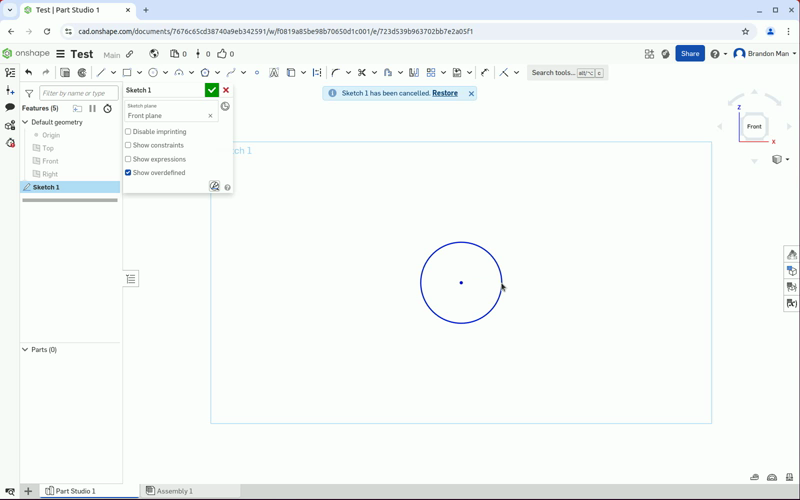
key(c)
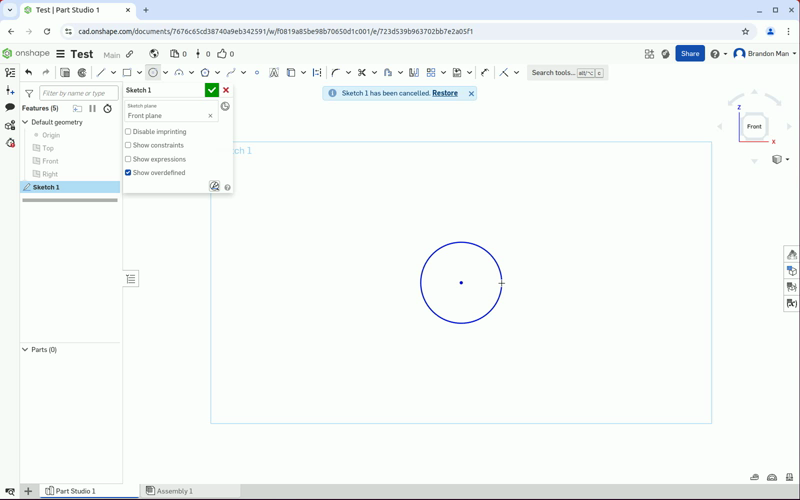
key_down(shift)
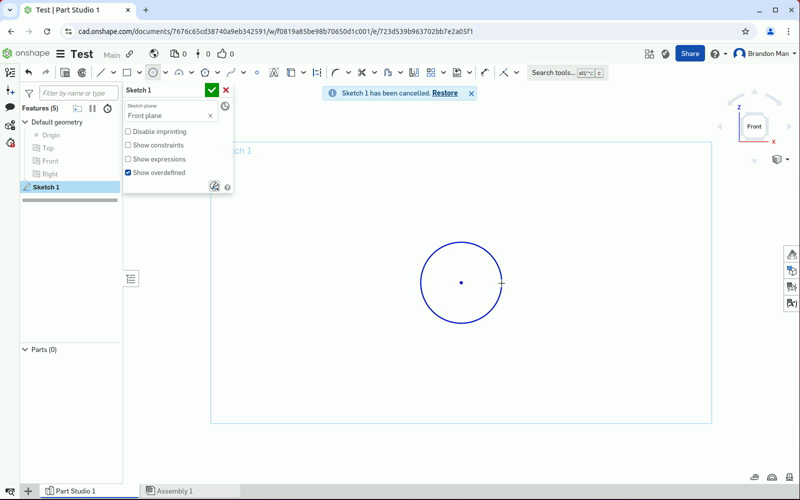
mouse_move(461, 282)
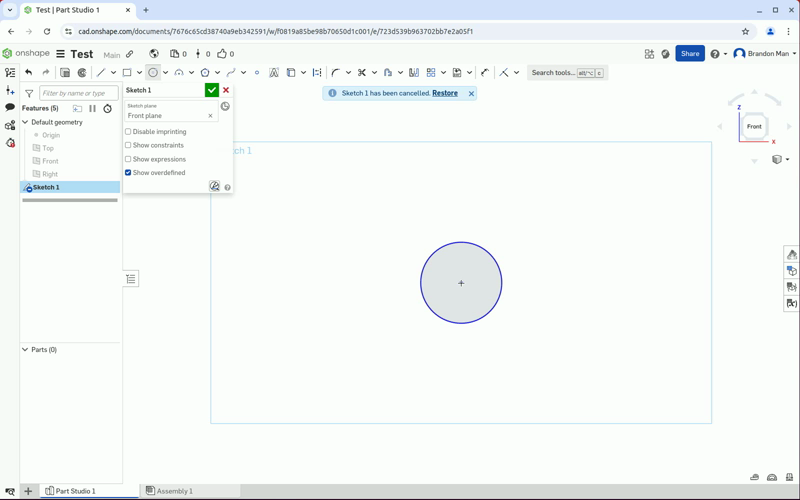
click(461, 282)
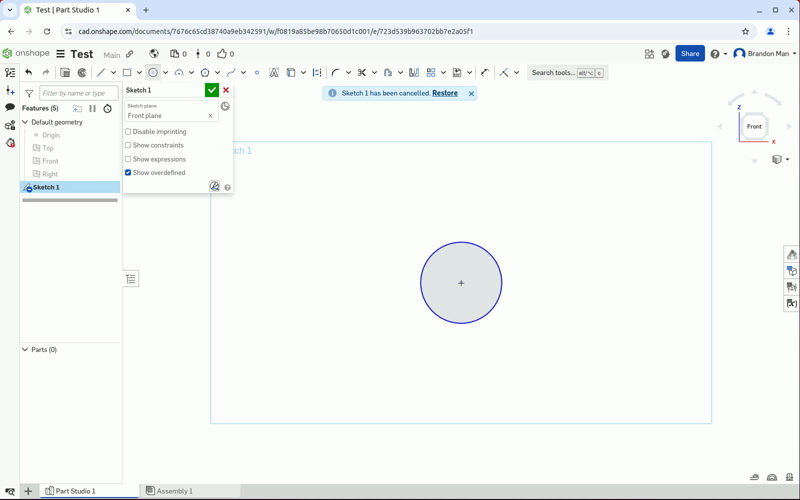
key_up(shift)
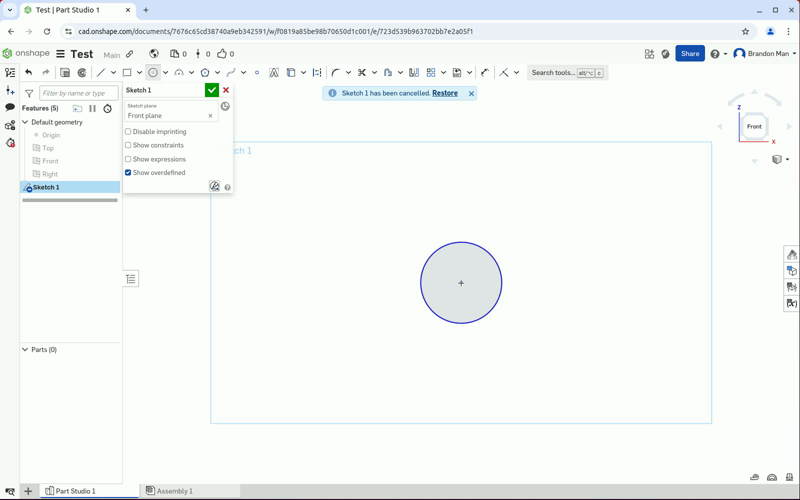
mouse_move(478, 282)
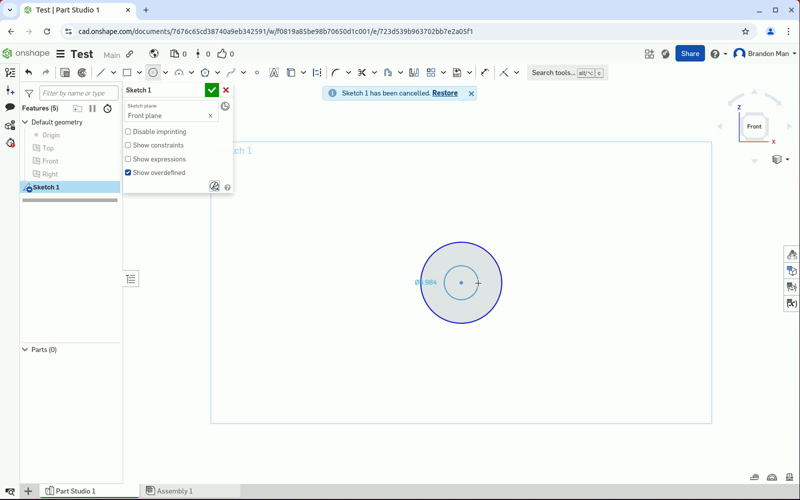
click(478, 282)
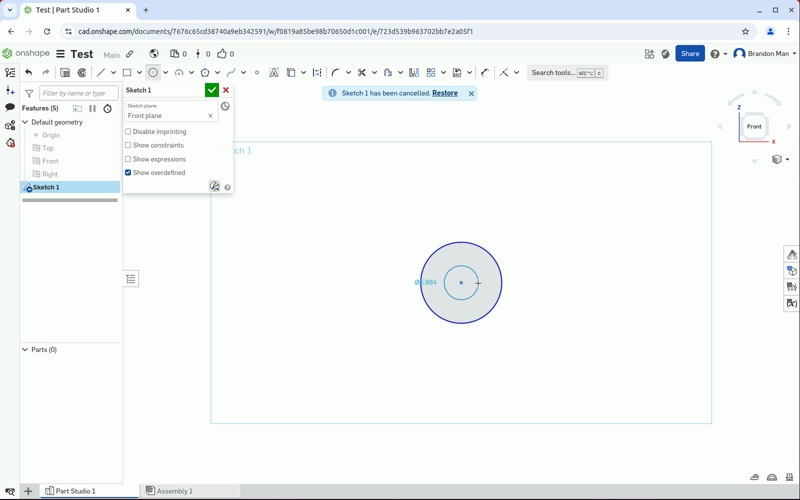
key(esc)
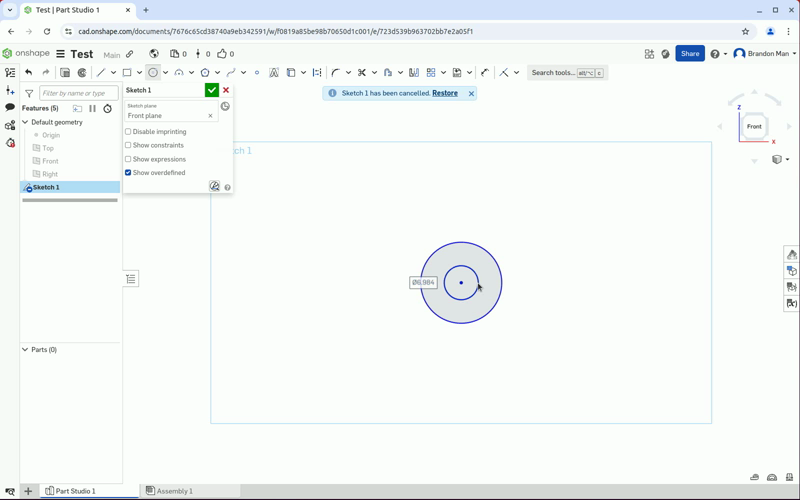
mouse_move(488, 286)
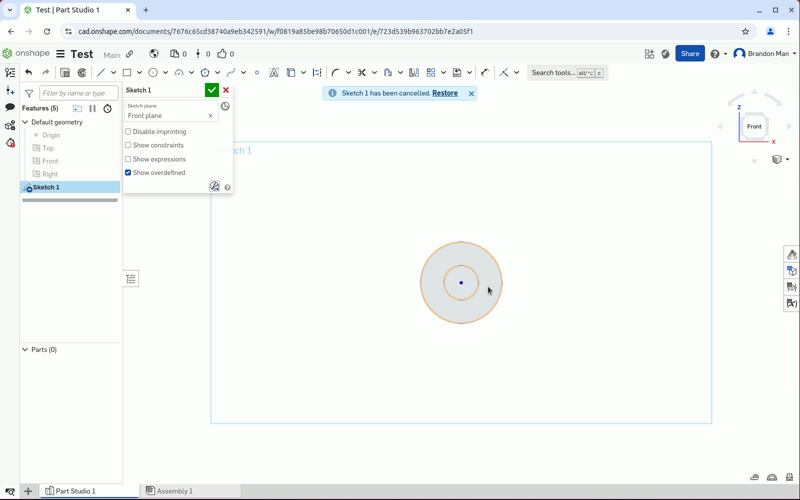
click(488, 286)
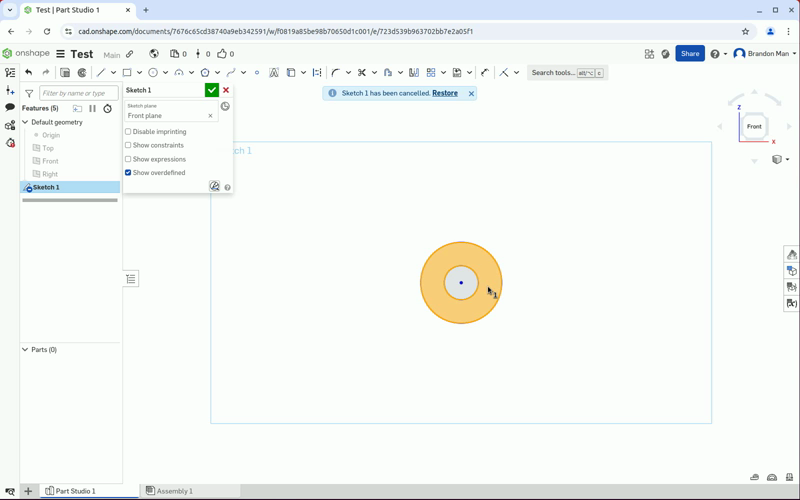
mouse_move(73, 352)
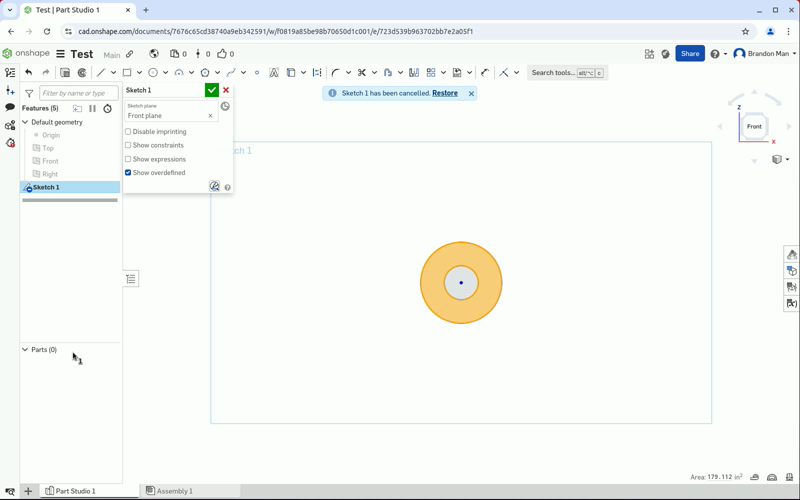
key(shift+y)
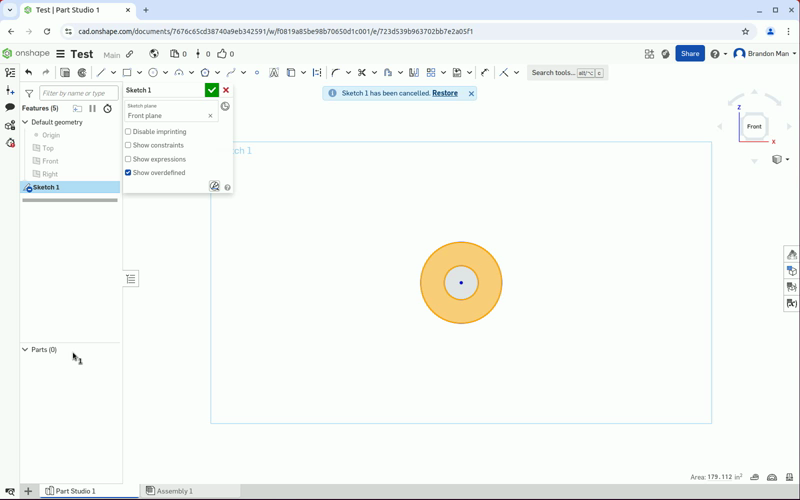
key(shift+e)
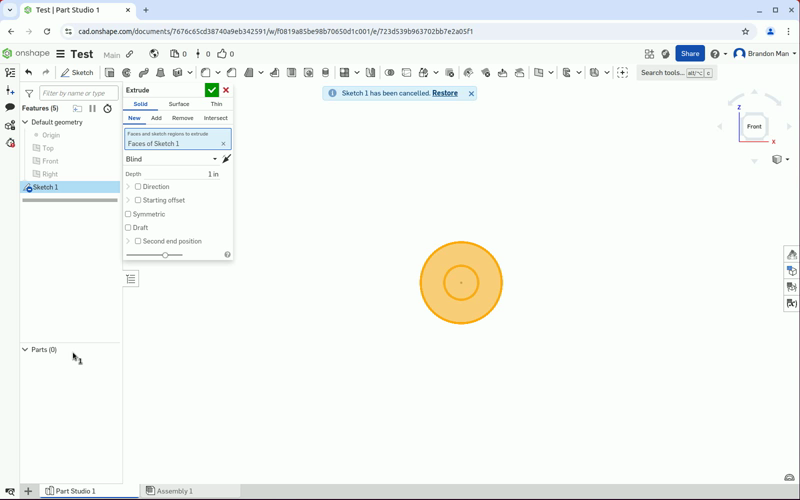
mouse_move(143, 106)
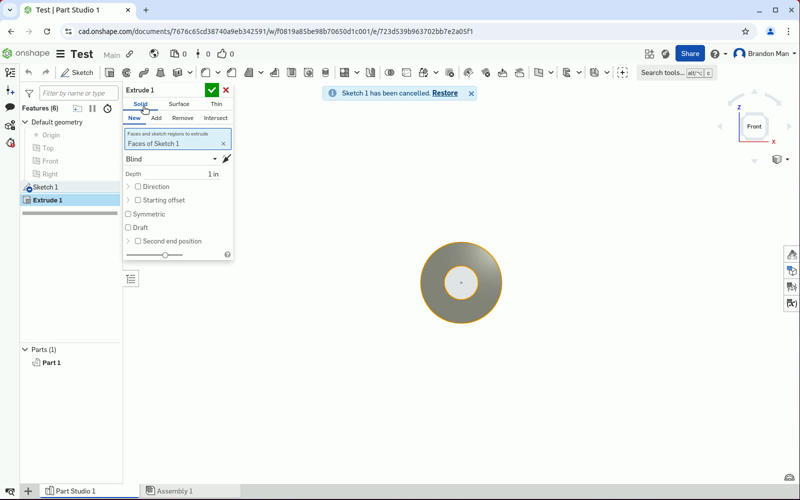
click(143, 106)
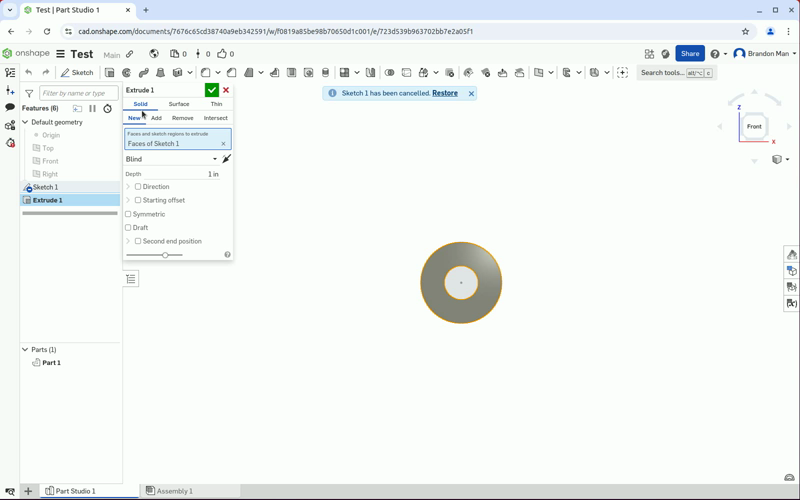
mouse_move(137, 120)
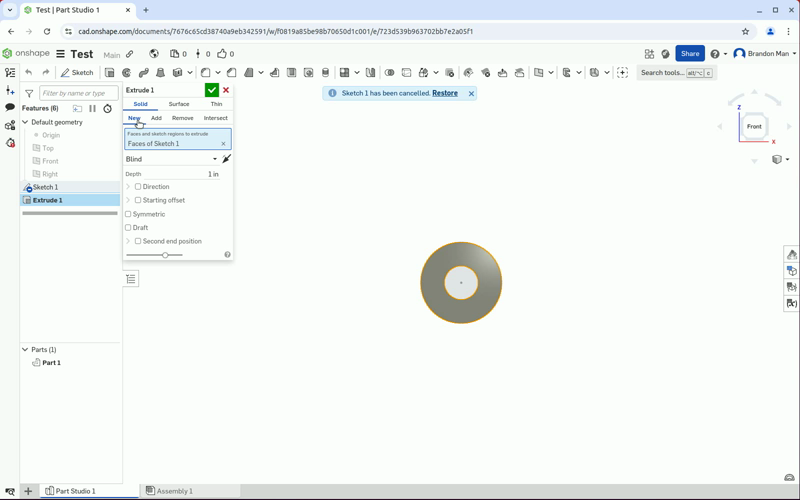
click(137, 120)
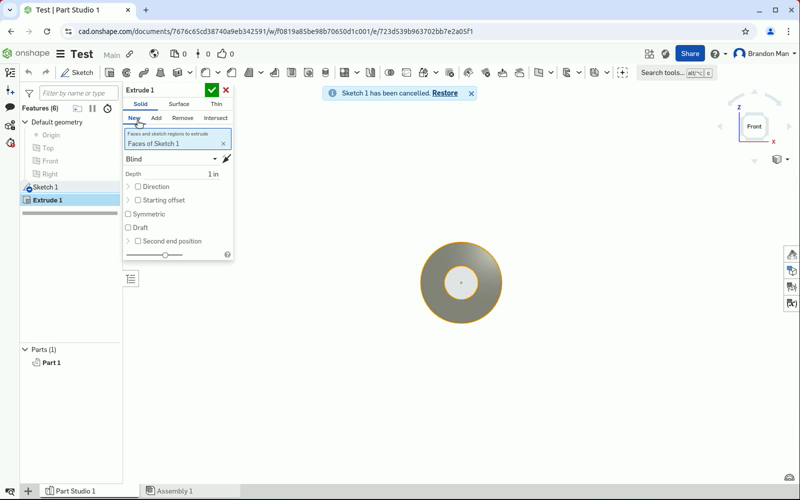
key(tab, 4)
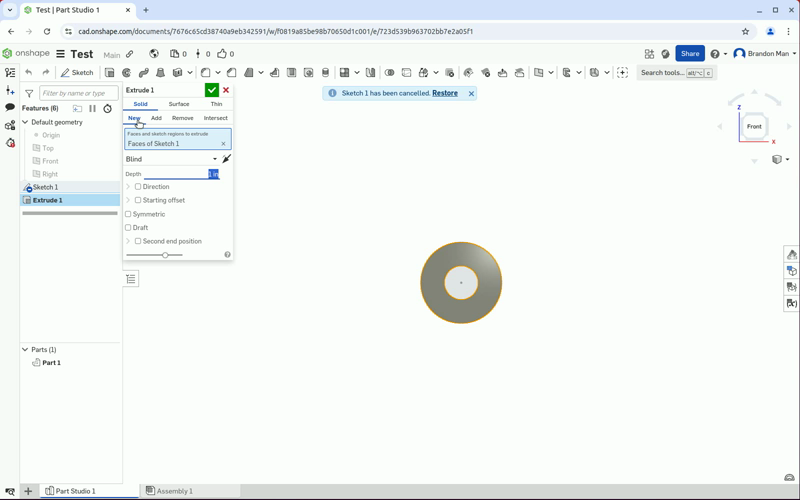
text(3.37)
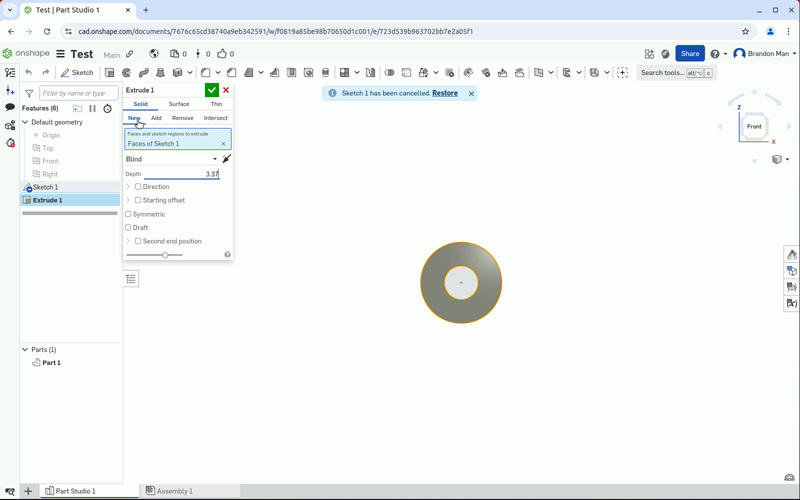
key(tab, 3)
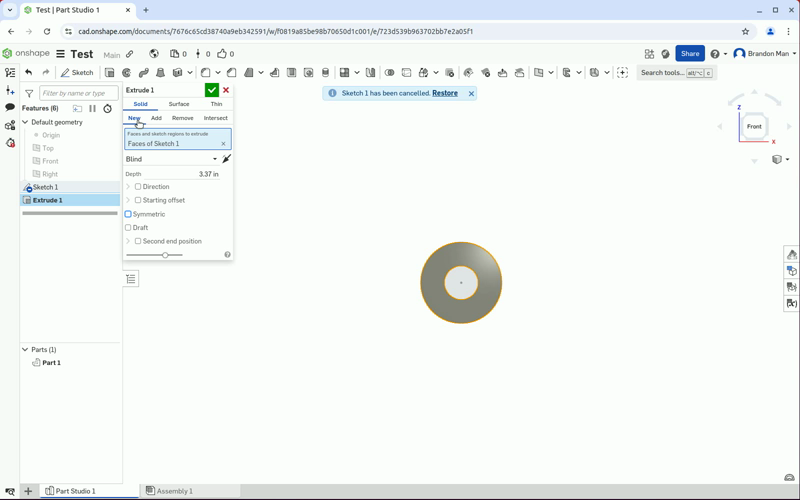
key(space)
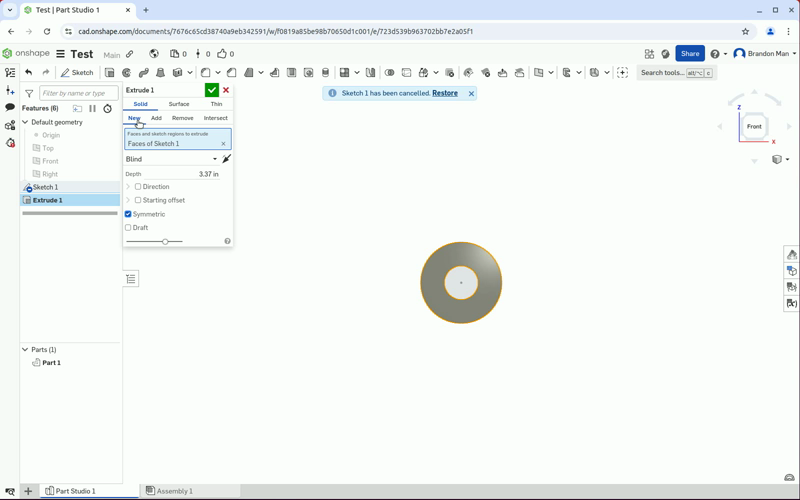
key(enter)
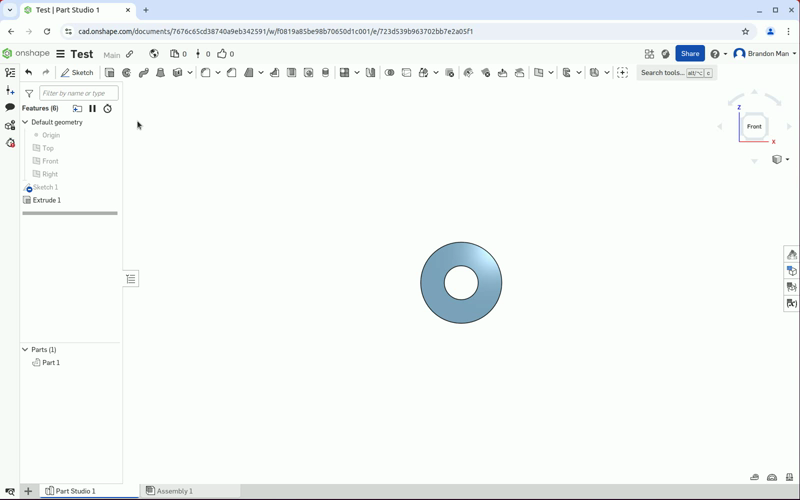
key(shift+h)
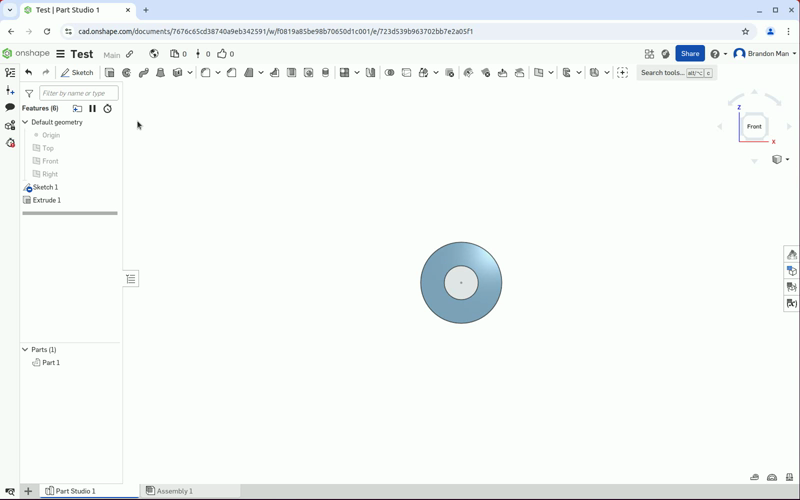
key(shift+h)
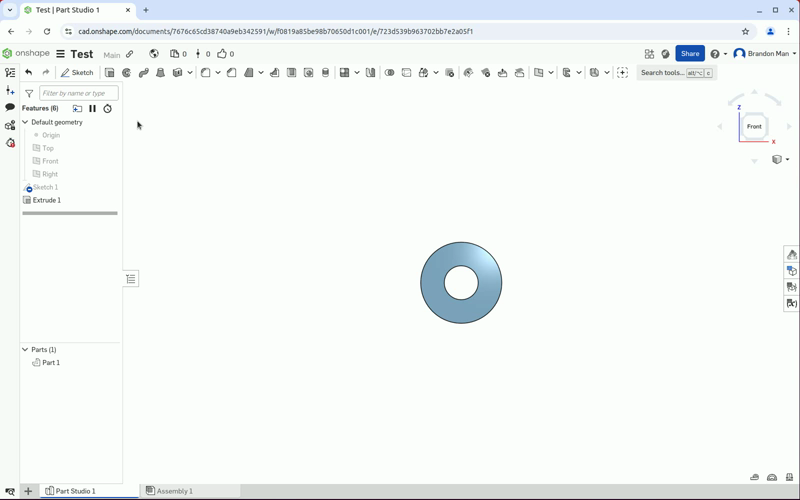
mouse_move(73, 189)
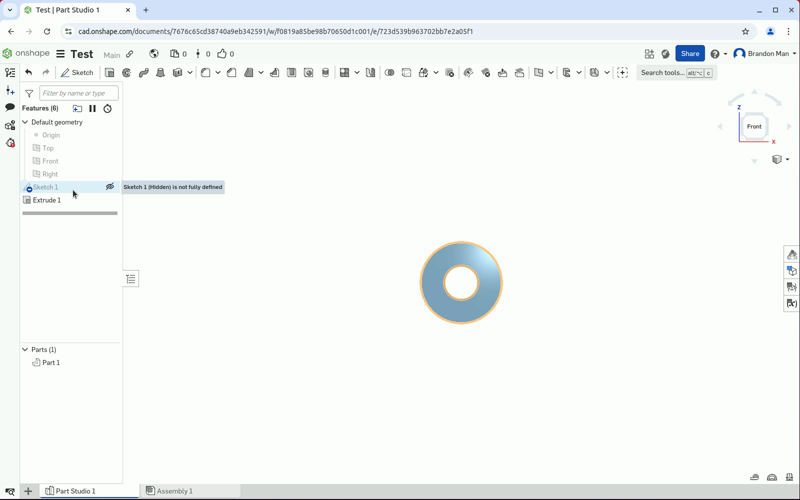
click(73, 189)
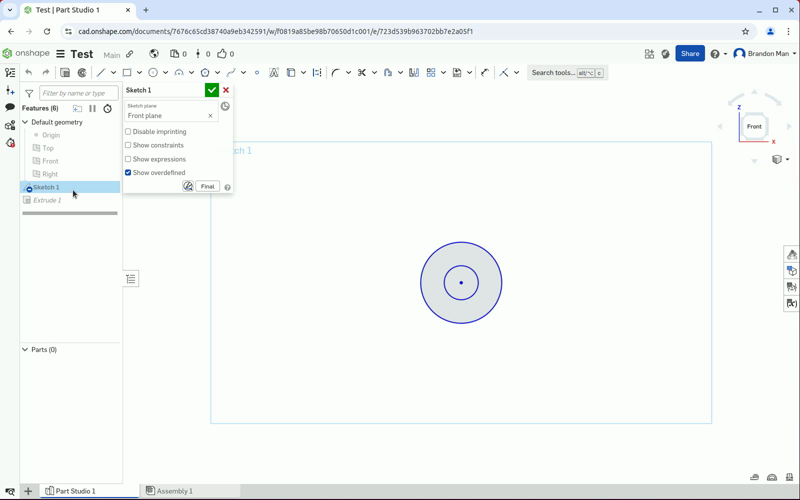
mouse_move(229, 92)
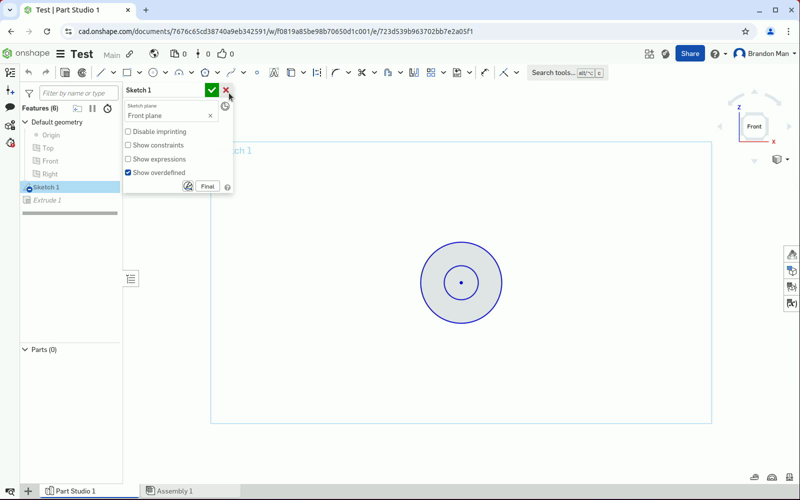
click(229, 92)
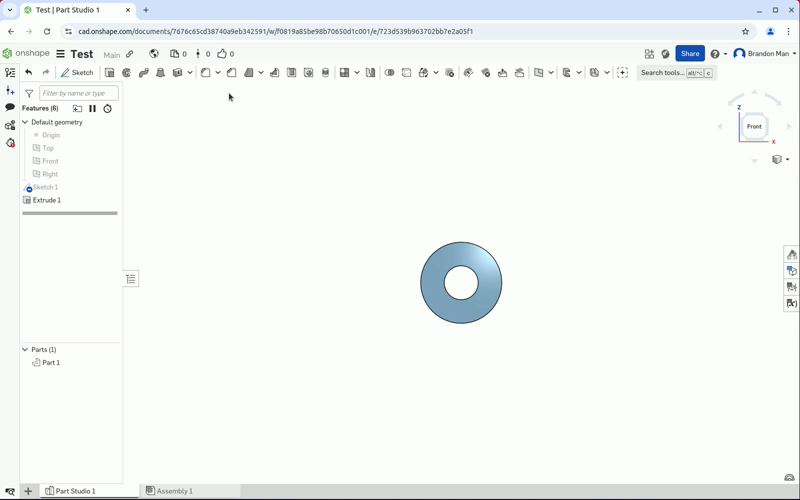
mouse_move(541, 75)
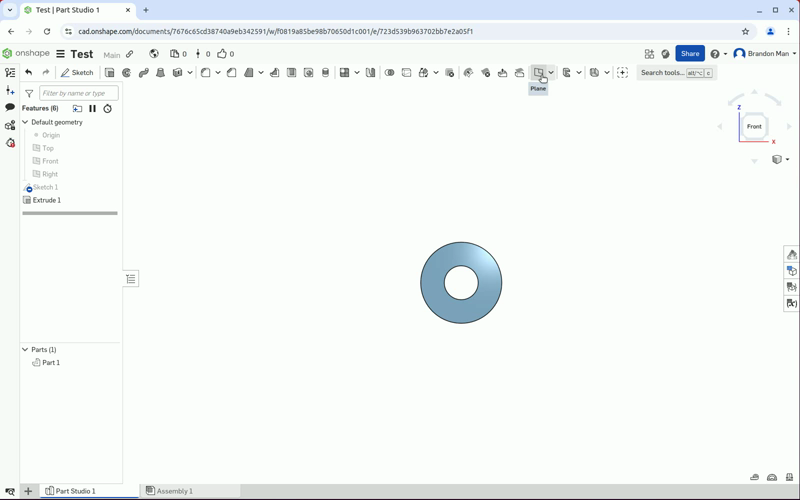
click(541, 75)
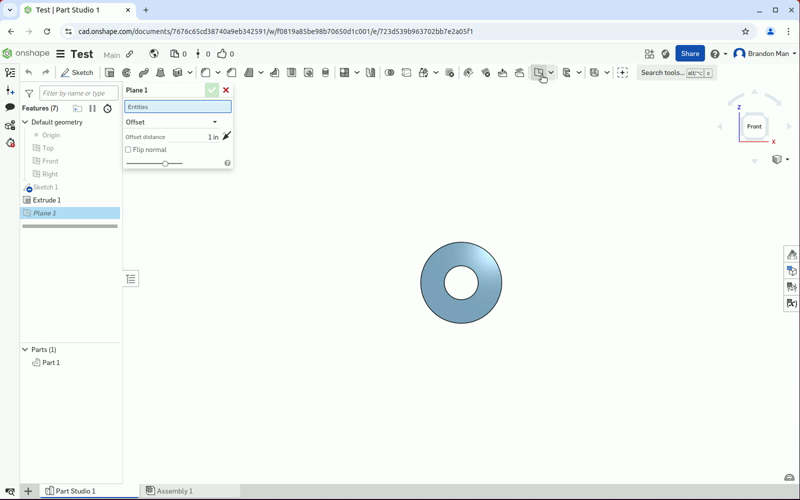
mouse_move(73, 163)
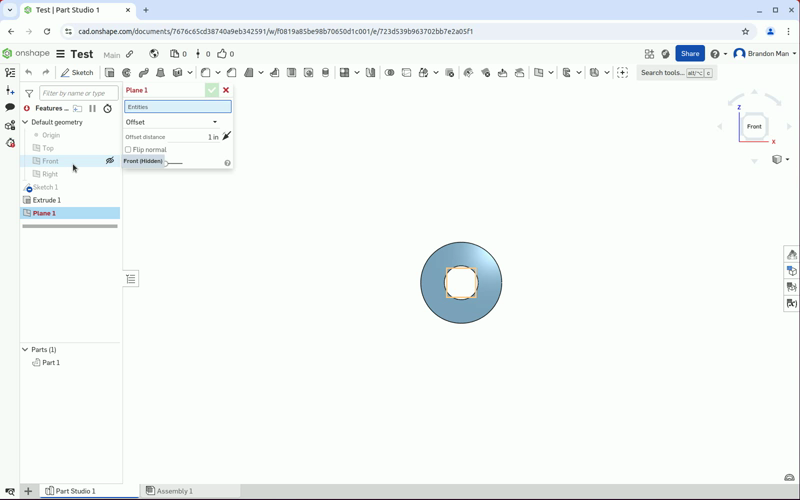
click(73, 163)
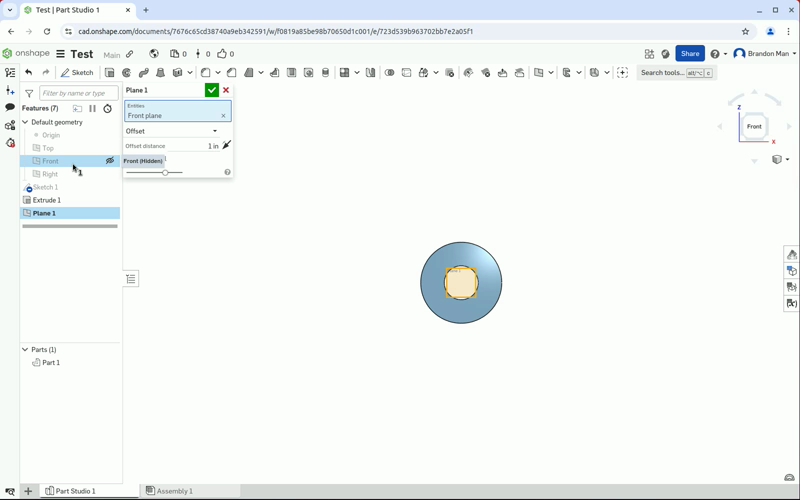
key(tab, 2)
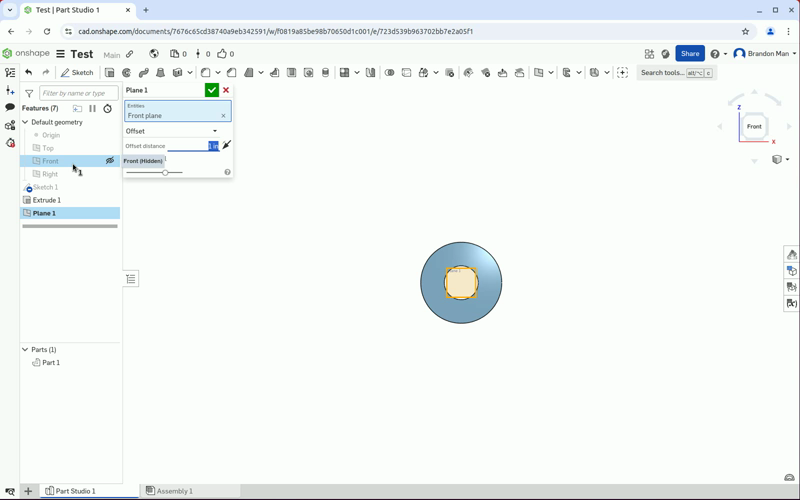
text(1.695)
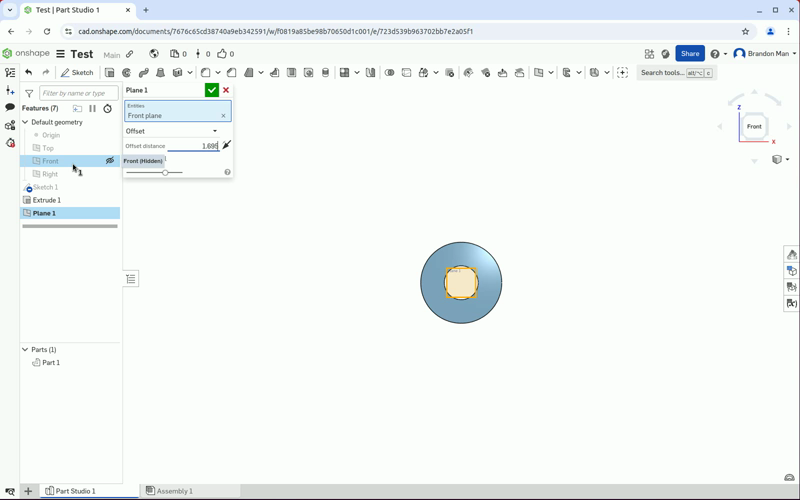
key(enter, 2)
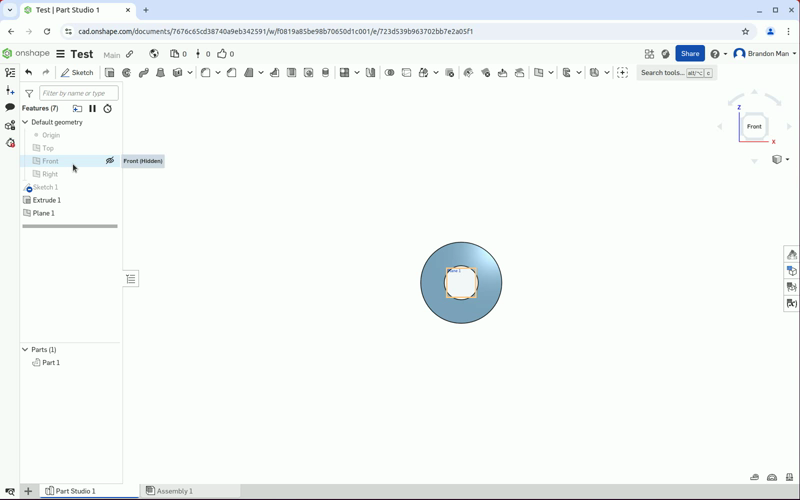
key(shift+s)
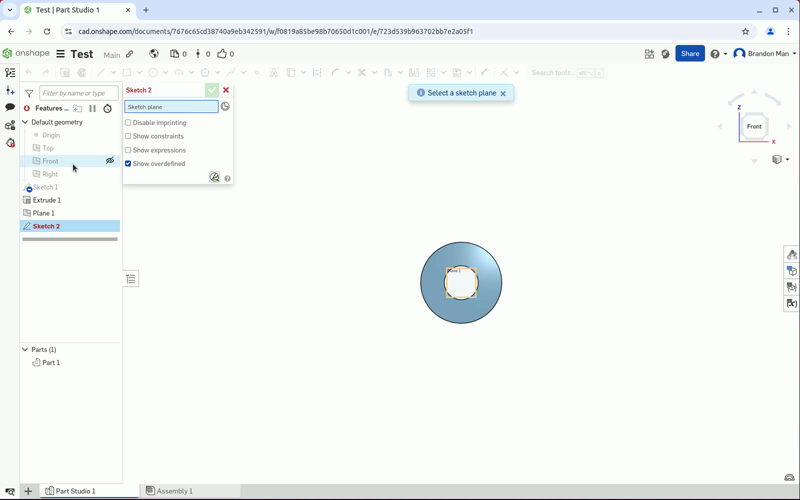
mouse_move(73, 215)
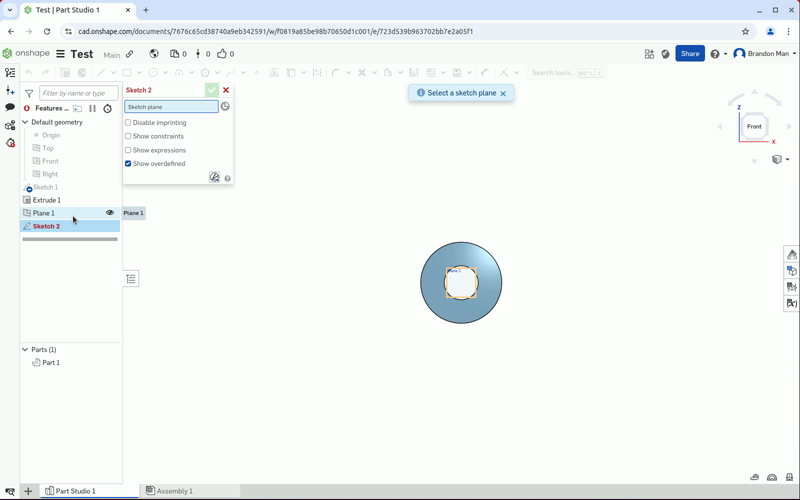
click(73, 215)
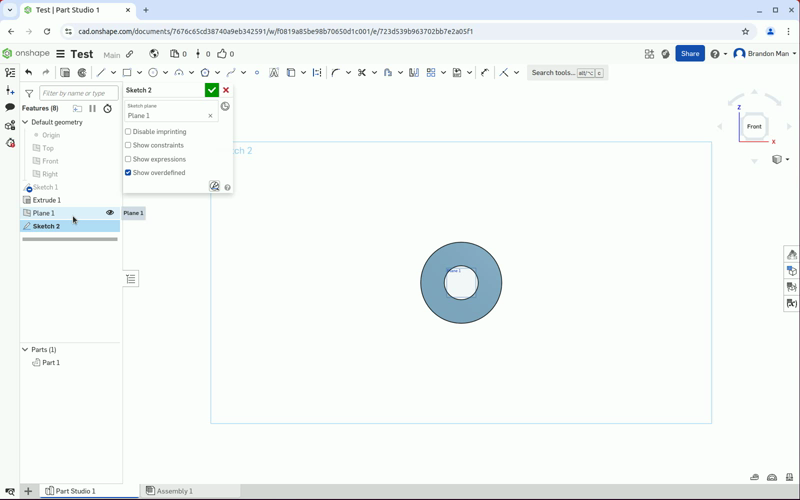
mouse_move(73, 352)
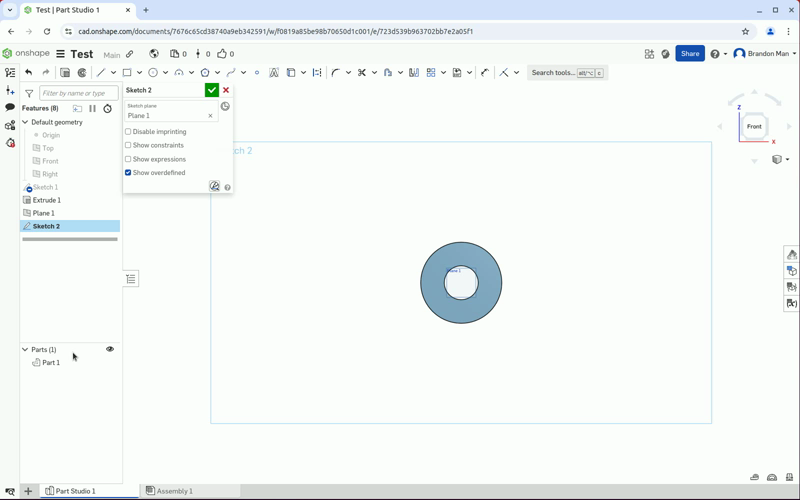
key(y)
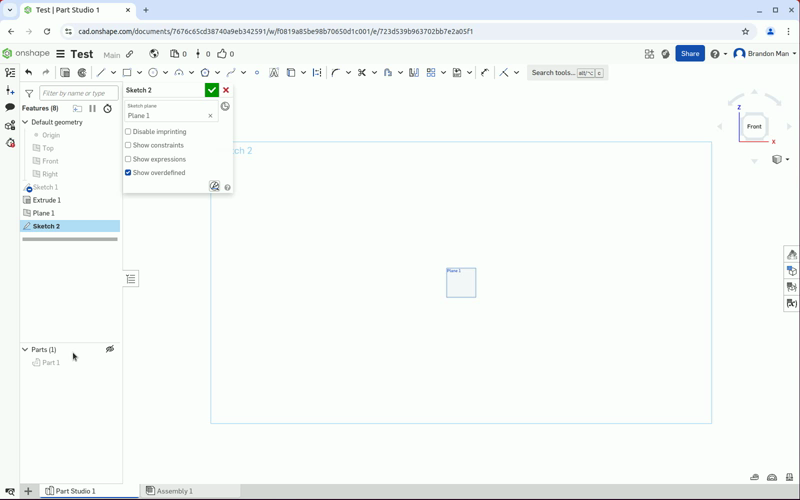
key(c)
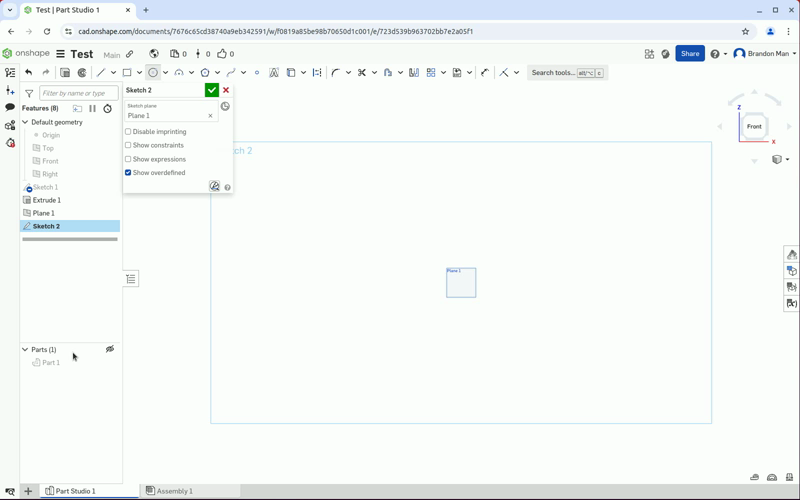
key_down(shift)
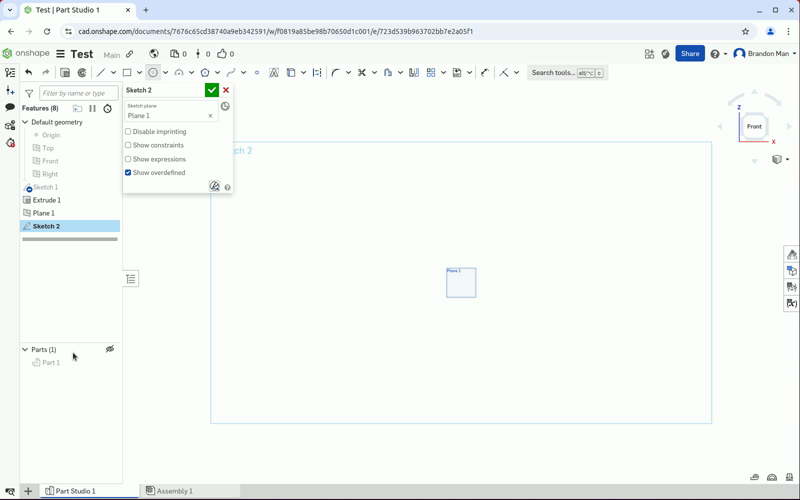
mouse_move(461, 282)
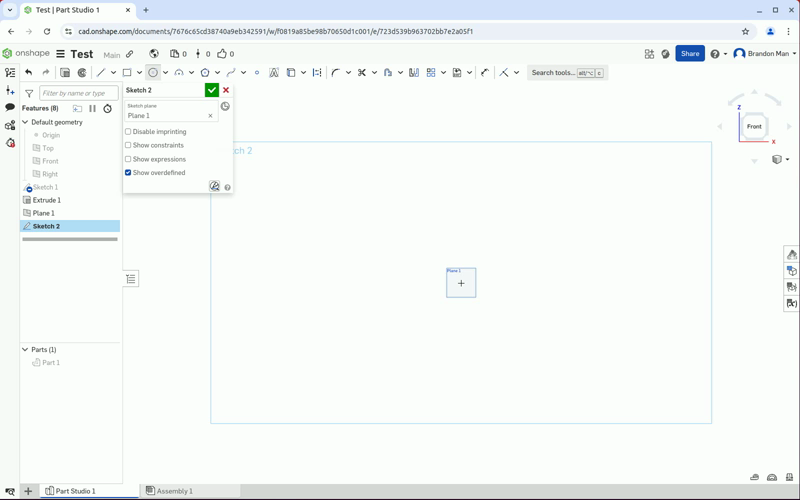
click(461, 282)
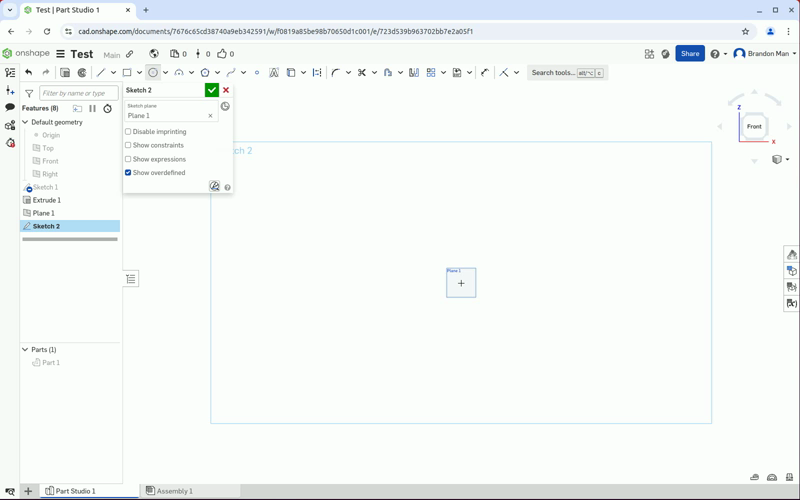
key_up(shift)
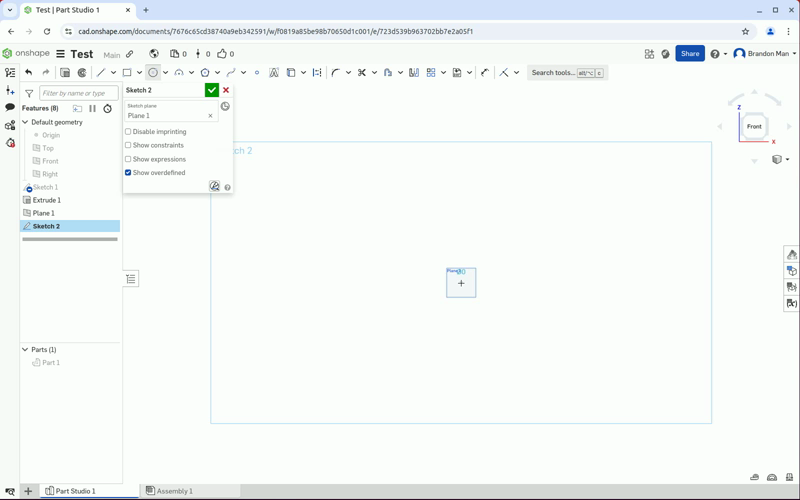
mouse_move(482, 282)
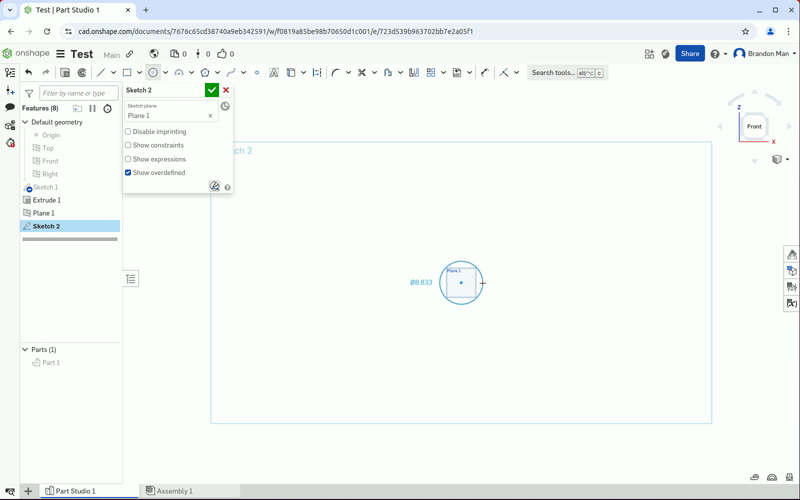
click(482, 282)
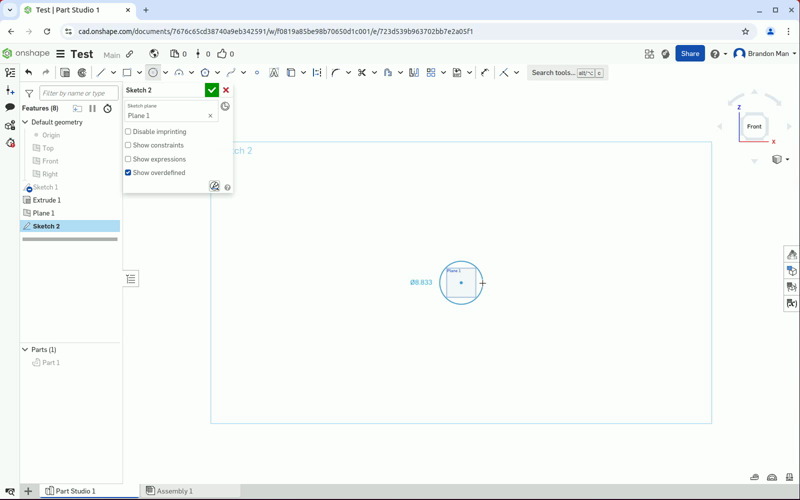
key(esc)
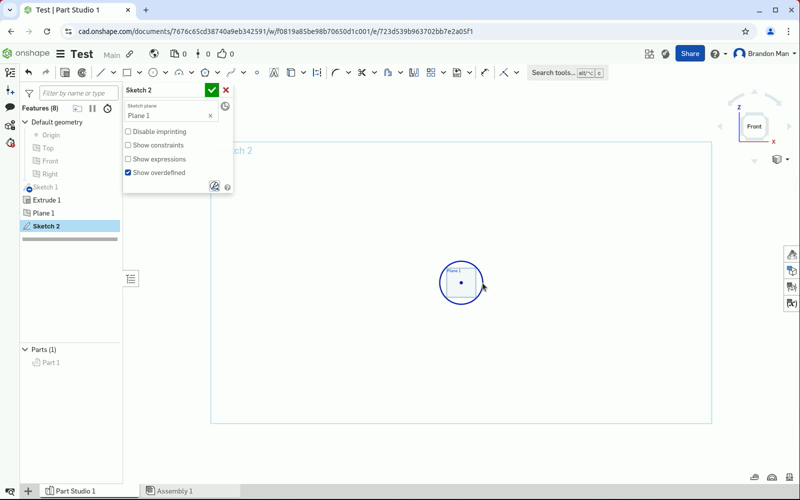
key(c)
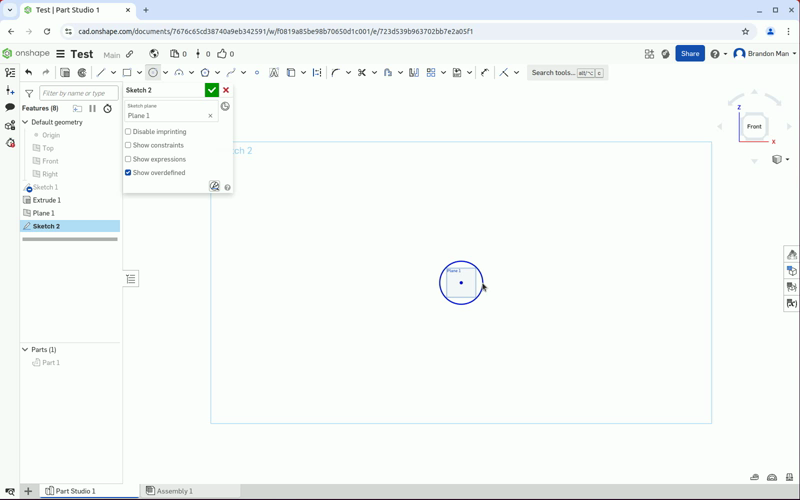
key_down(shift)
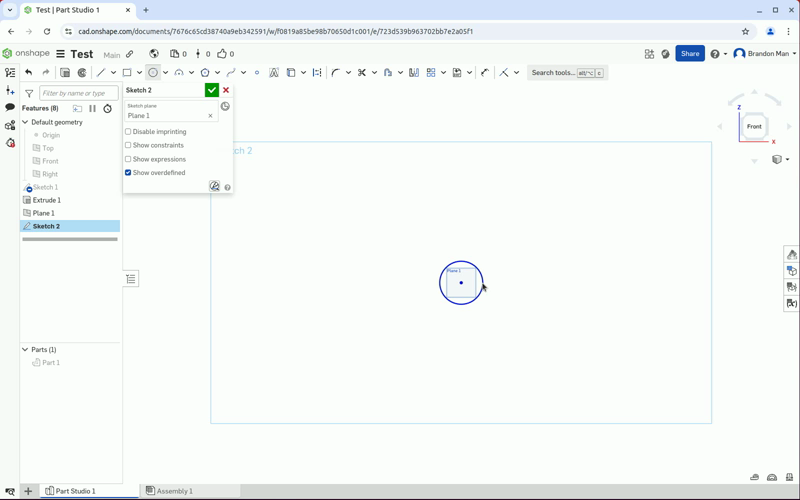
mouse_move(461, 282)
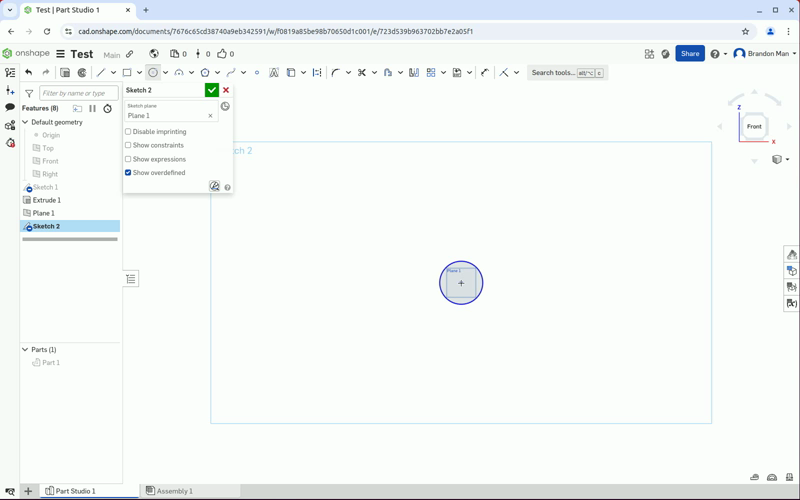
click(461, 282)
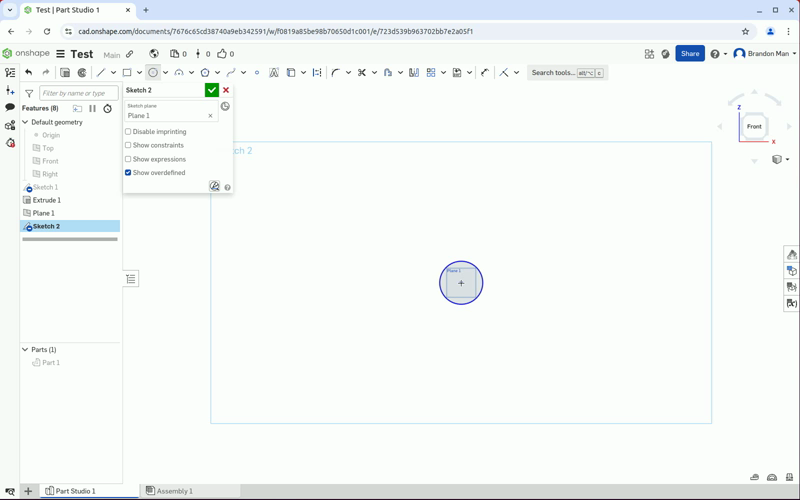
key_up(shift)
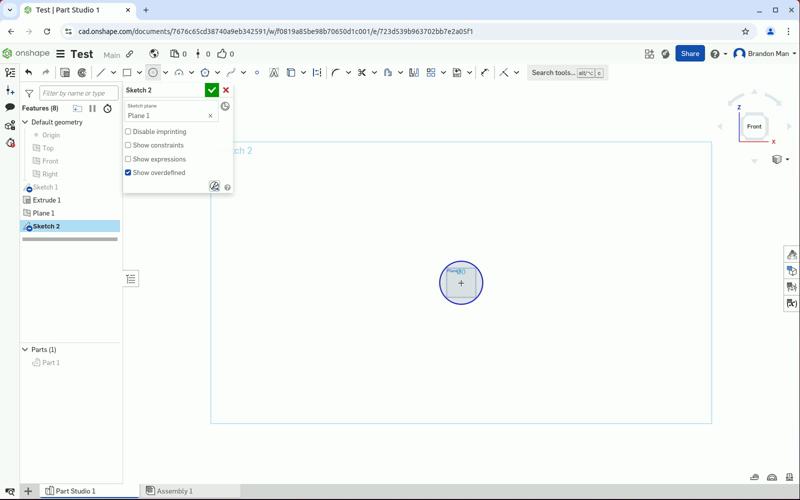
mouse_move(478, 282)
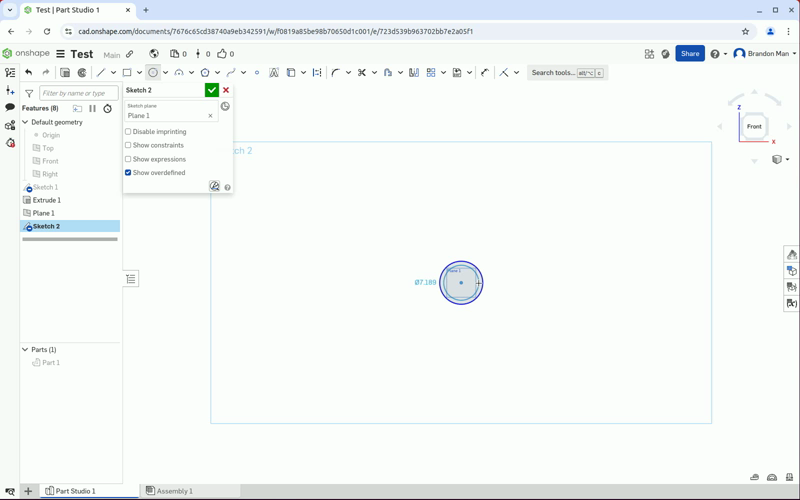
scroll(6)
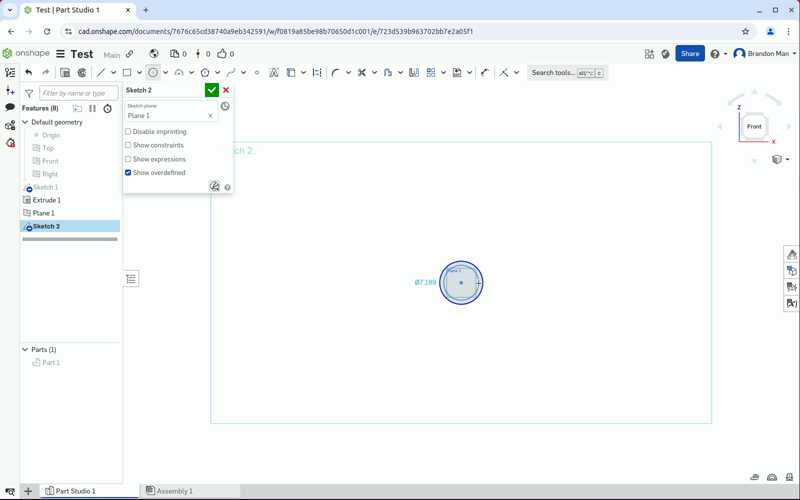
scroll(6)
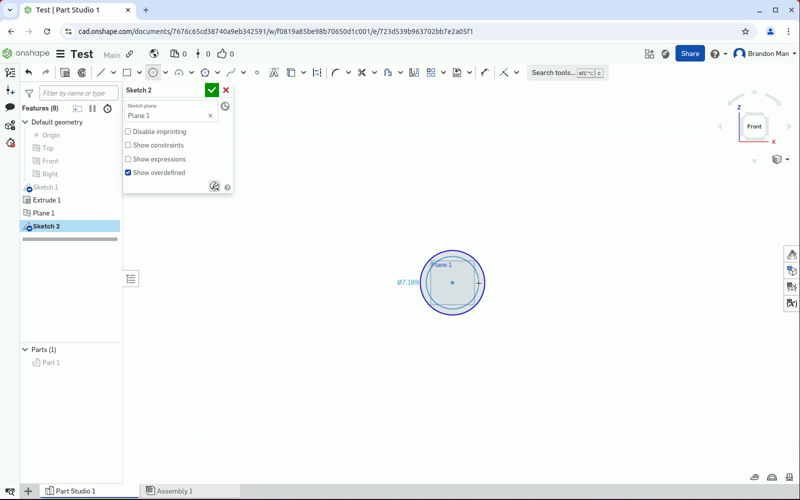
scroll(6)
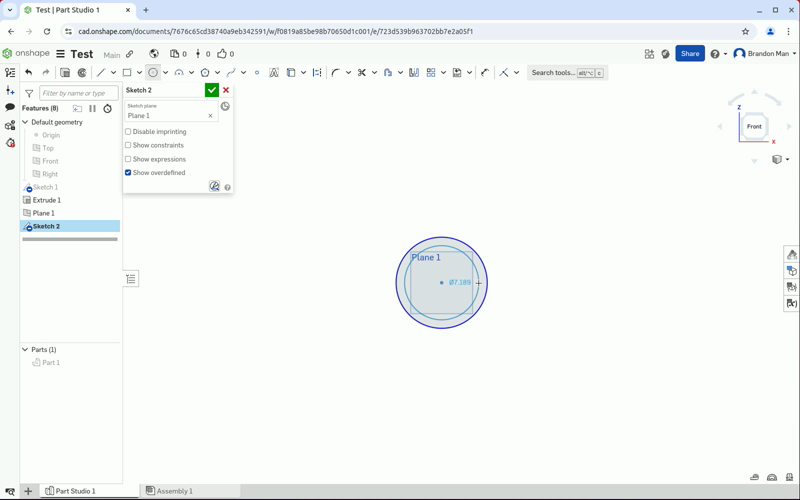
scroll(6)
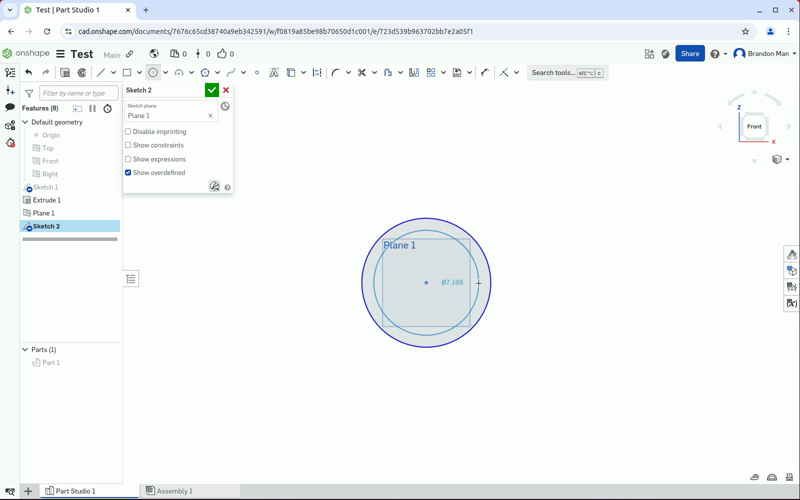
scroll(6)
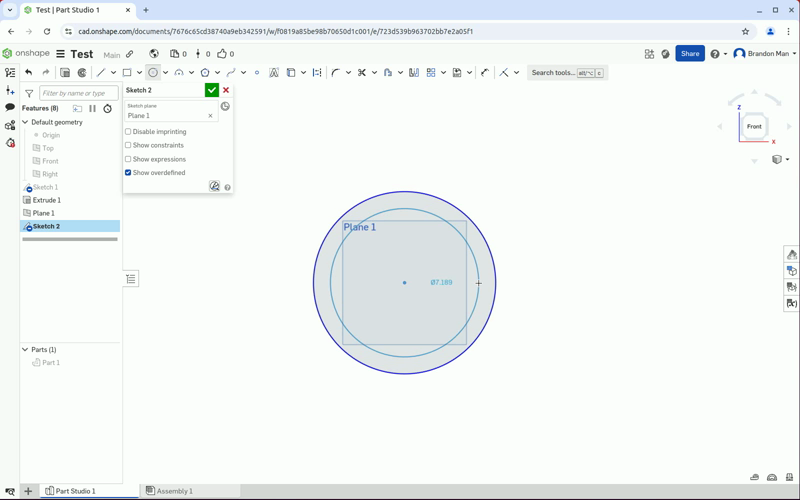
scroll(6)
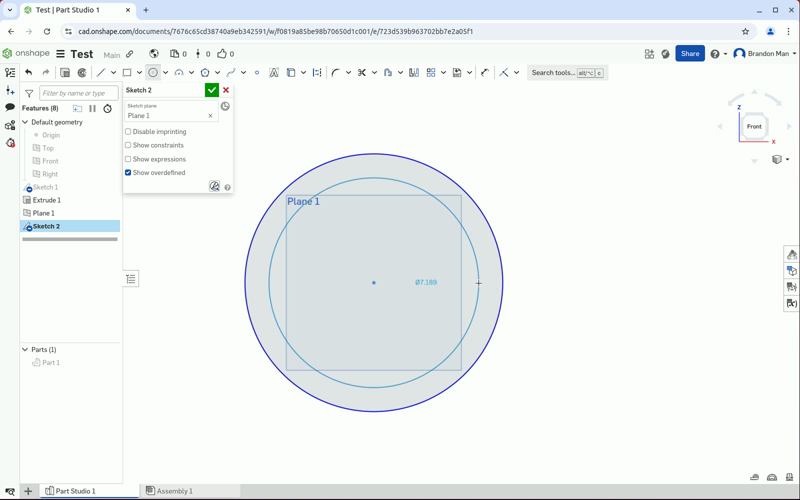
scroll(6)
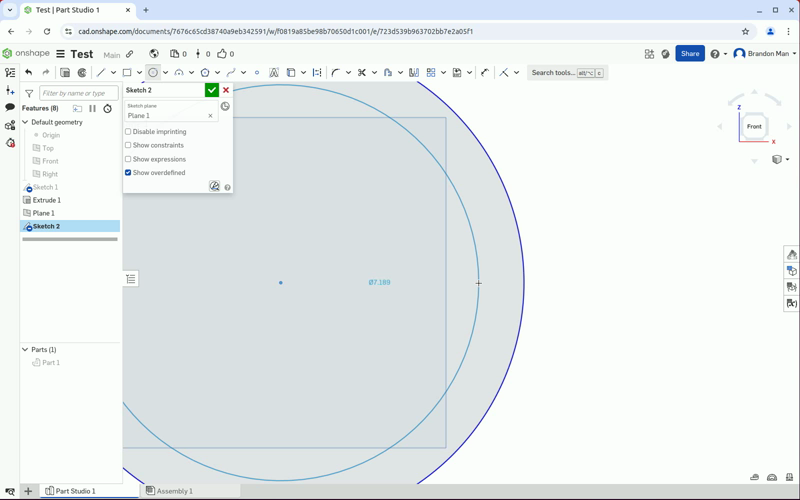
click(478, 282)
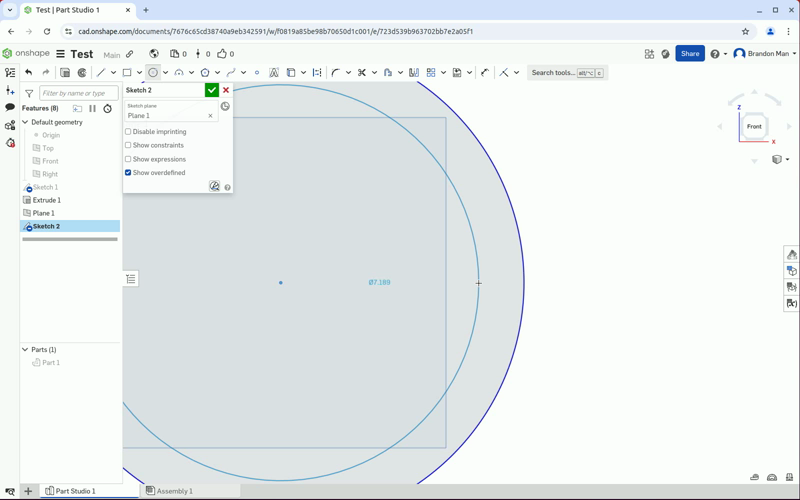
scroll(-6)
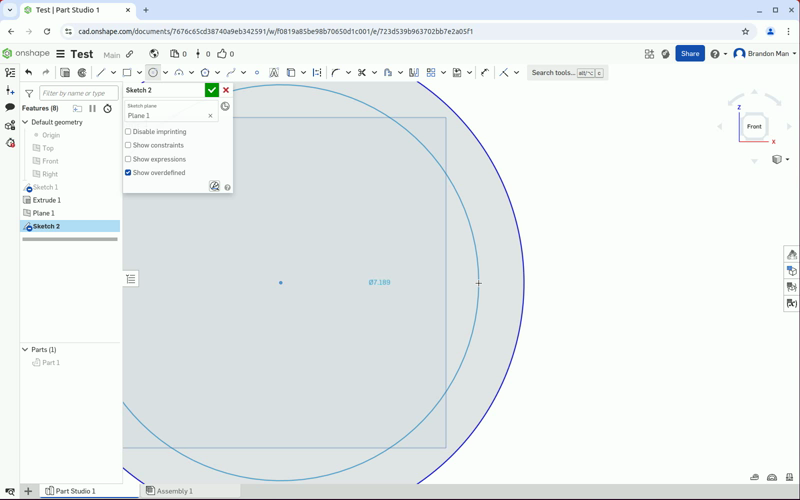
scroll(-6)
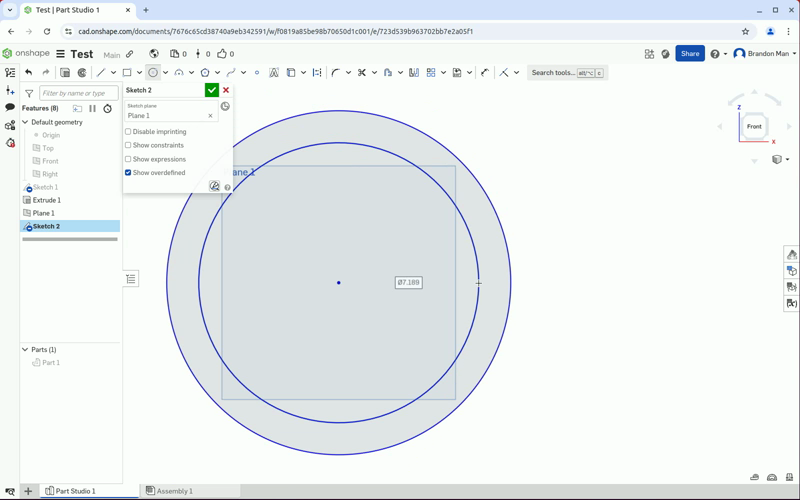
scroll(-6)
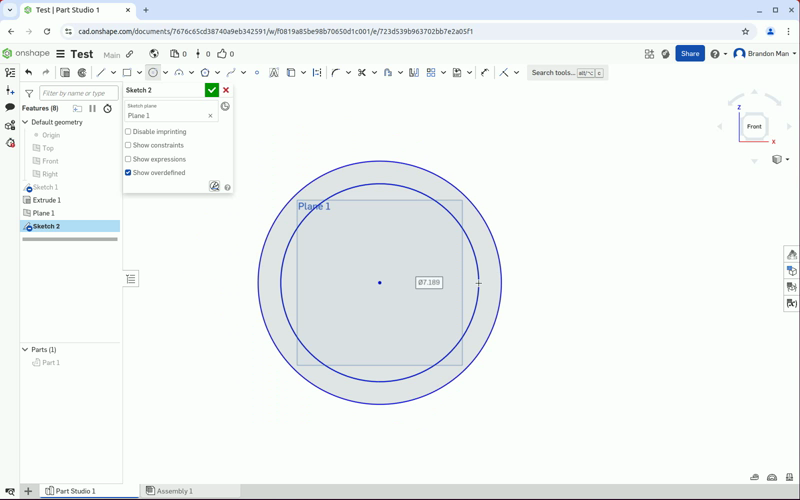
scroll(-6)
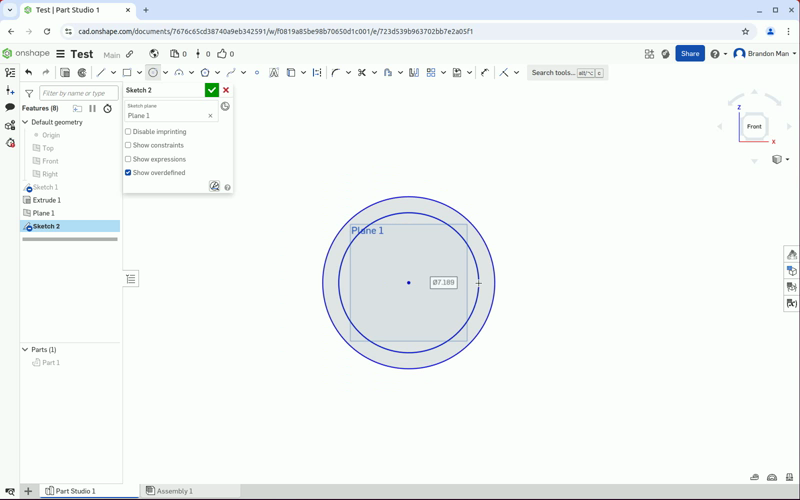
scroll(-6)
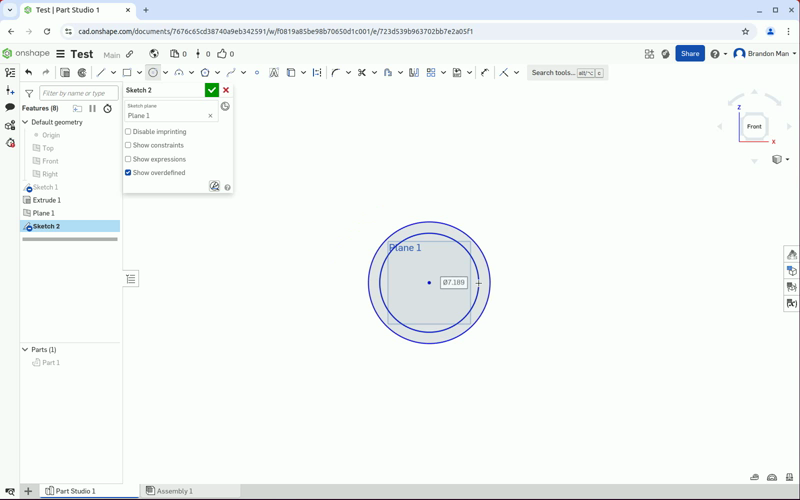
scroll(-6)
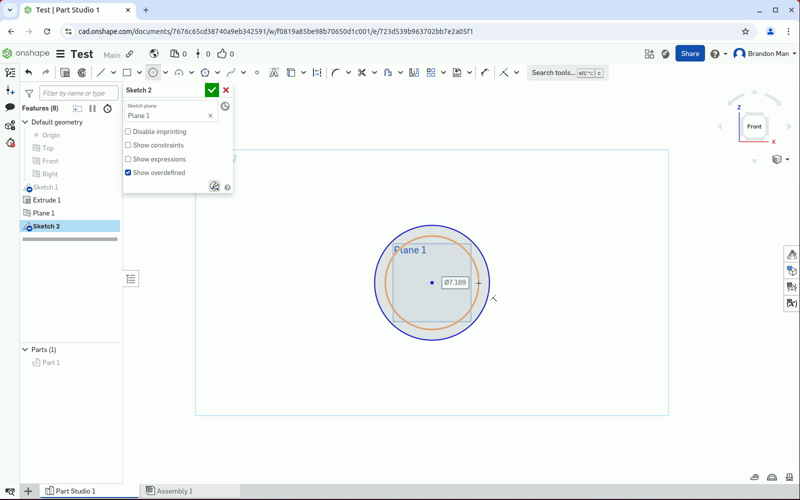
scroll(-6)
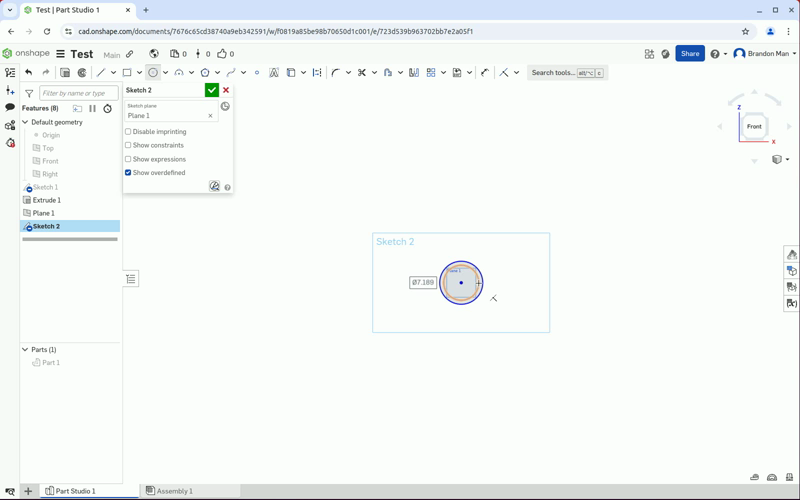
key(esc)
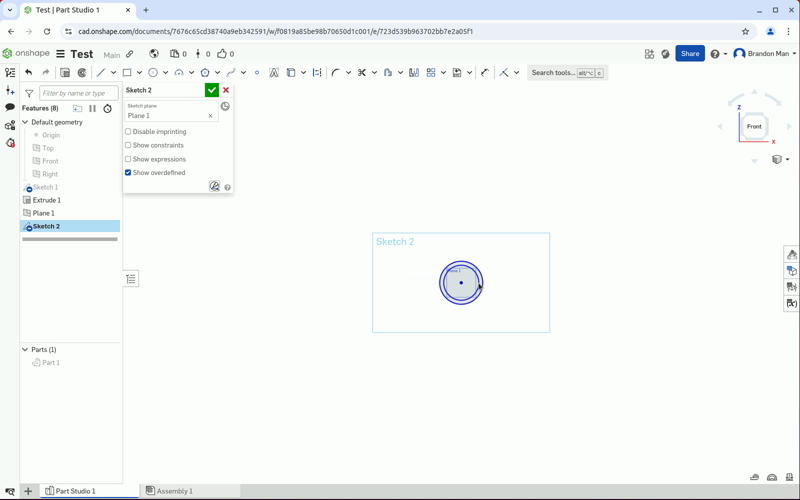
mouse_move(443, 292)
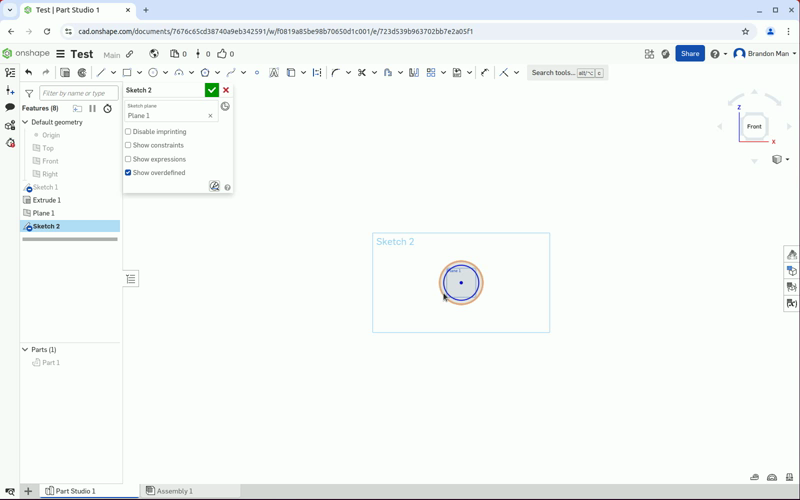
scroll(6)
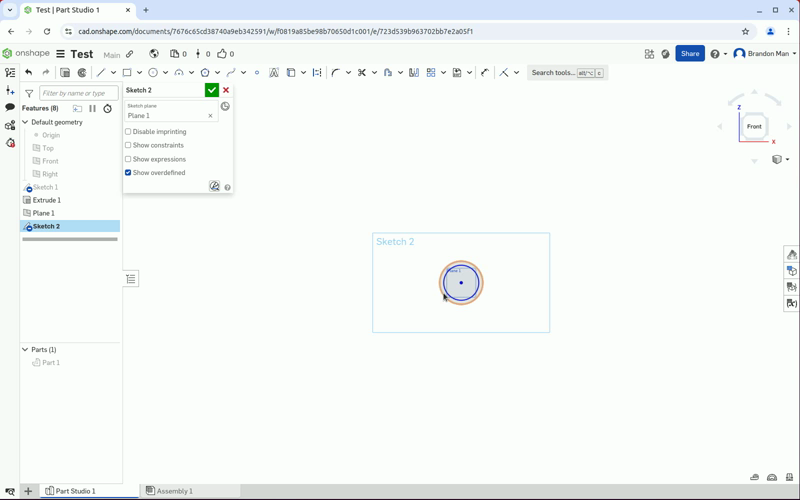
scroll(6)
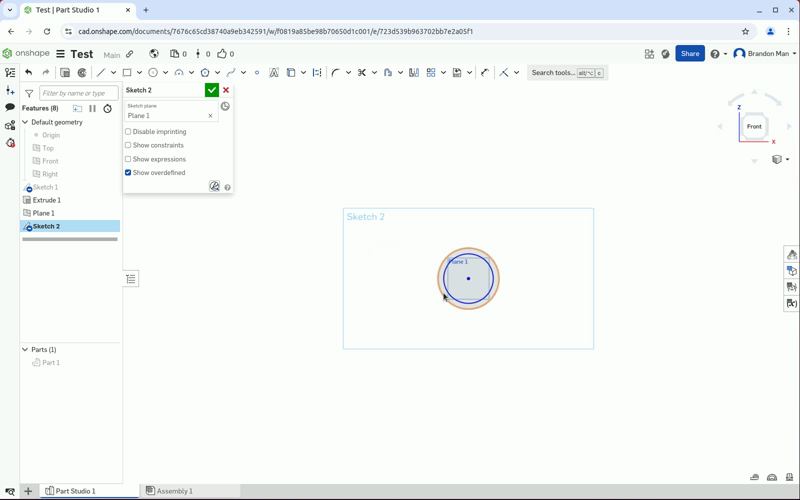
scroll(6)
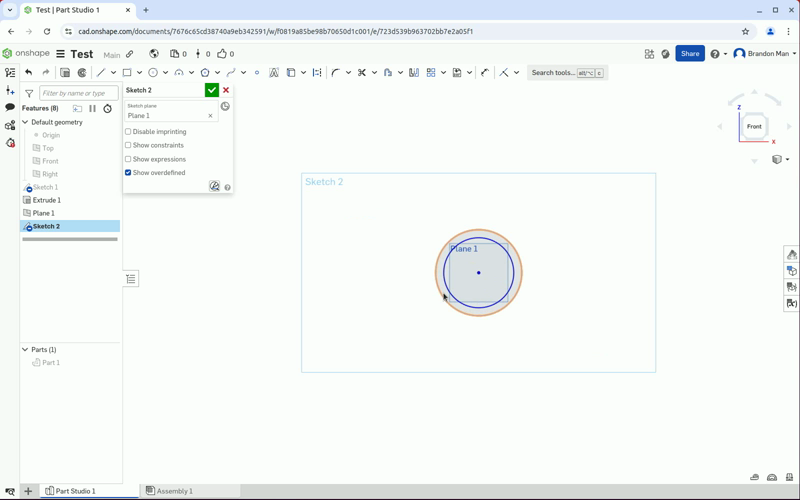
scroll(6)
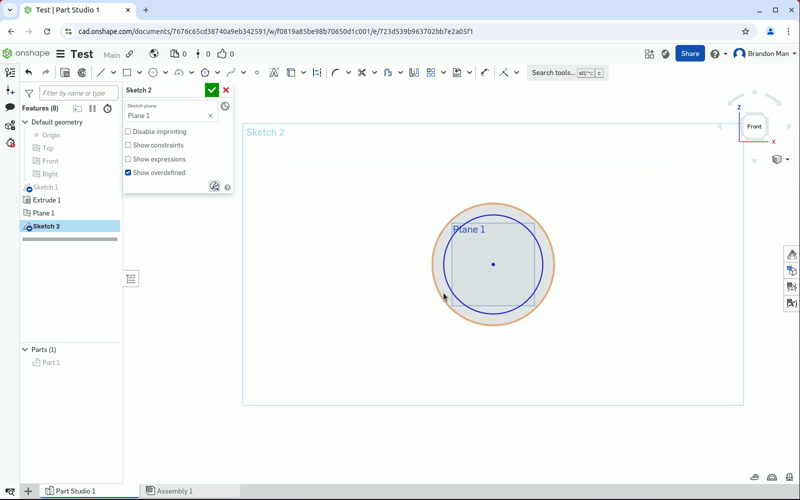
scroll(6)
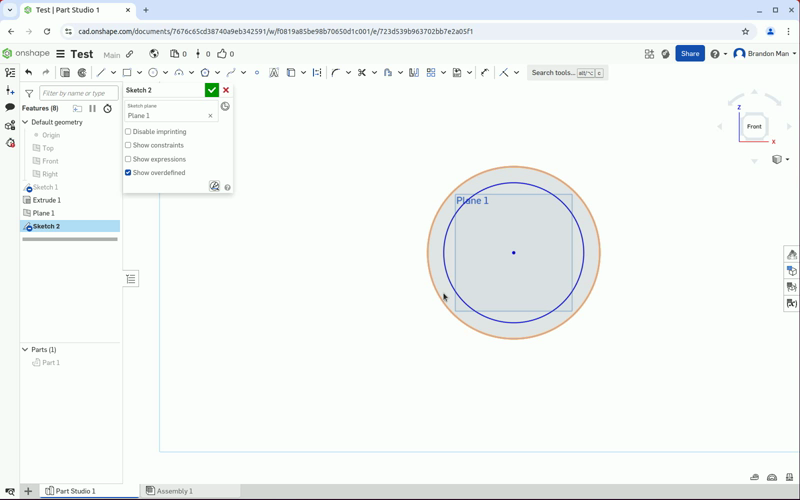
scroll(6)
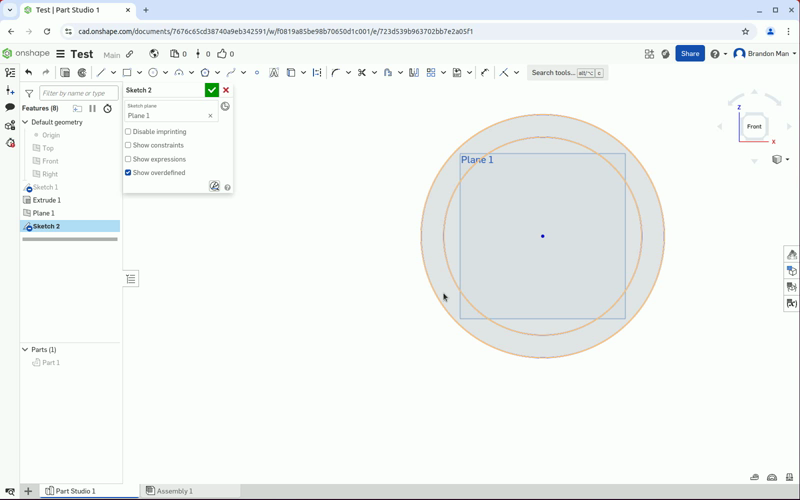
scroll(6)
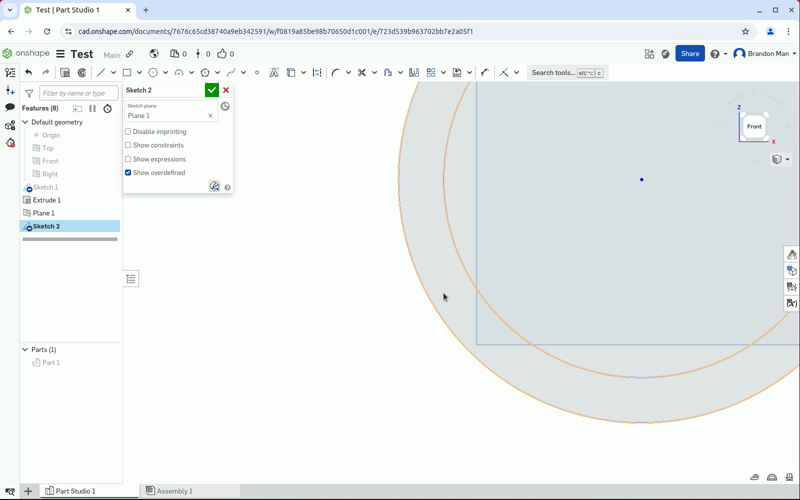
click(443, 292)
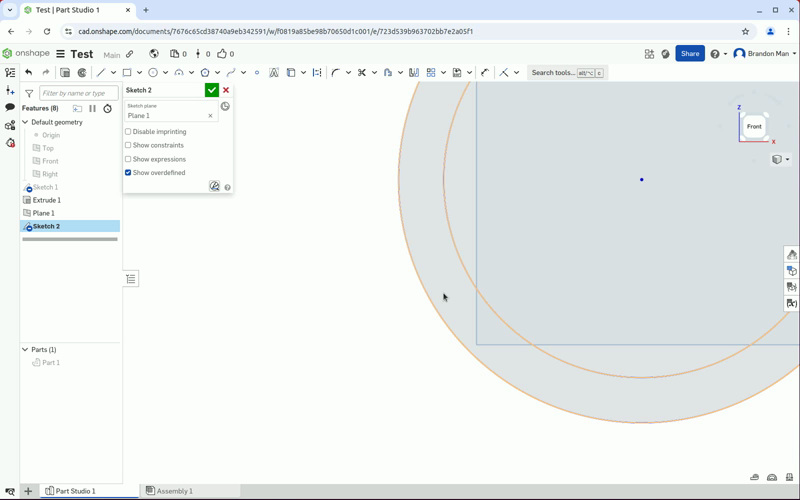
scroll(-6)
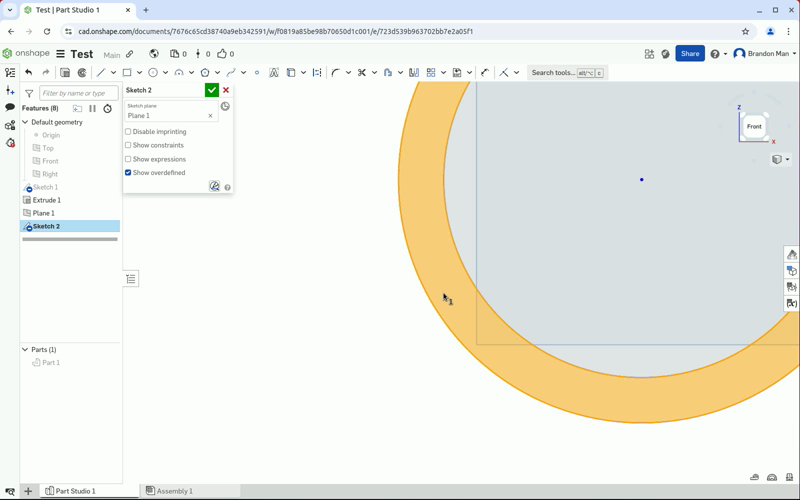
scroll(-6)
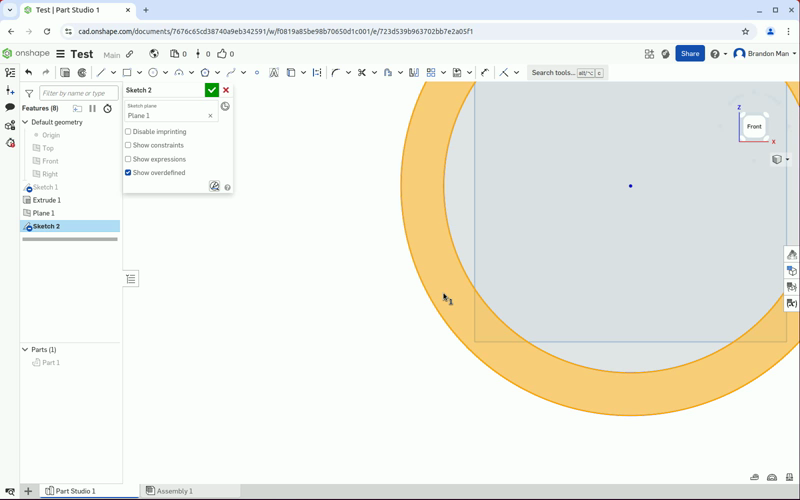
scroll(-6)
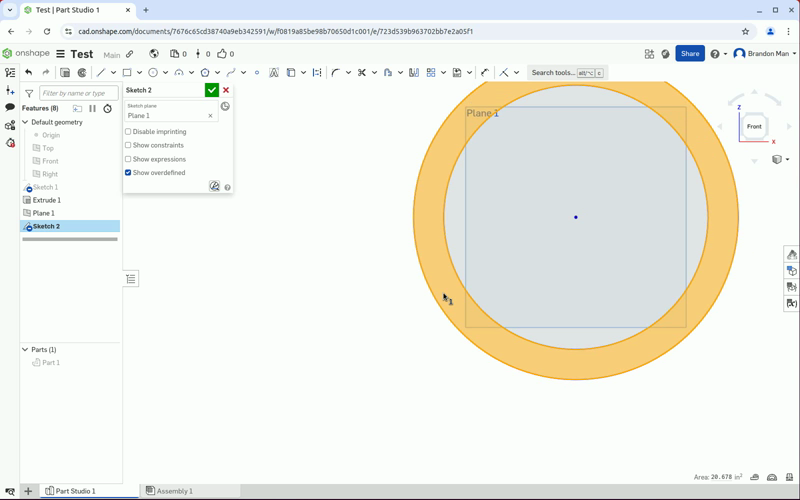
scroll(-6)
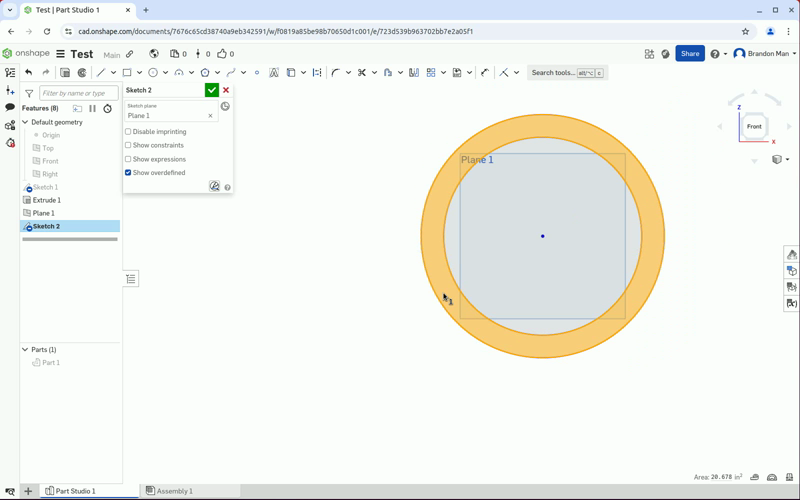
scroll(-6)
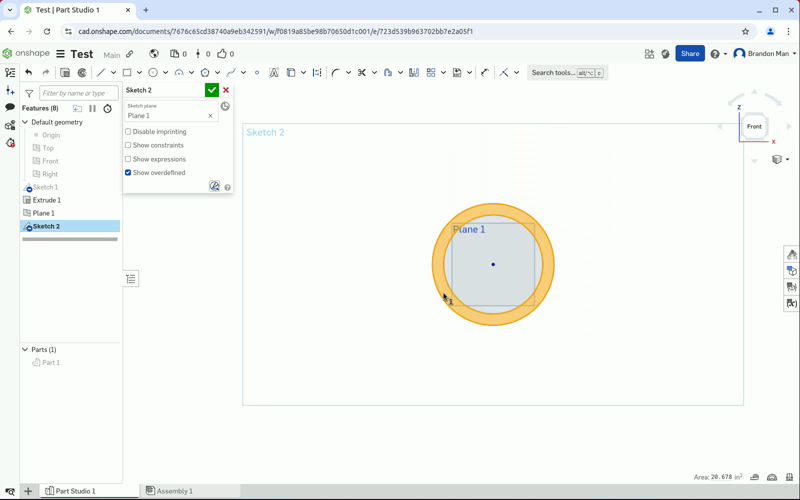
scroll(-6)
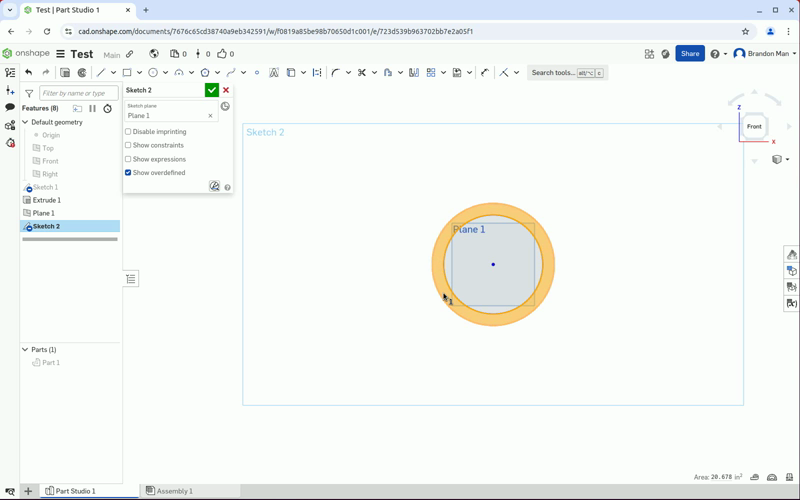
scroll(-6)
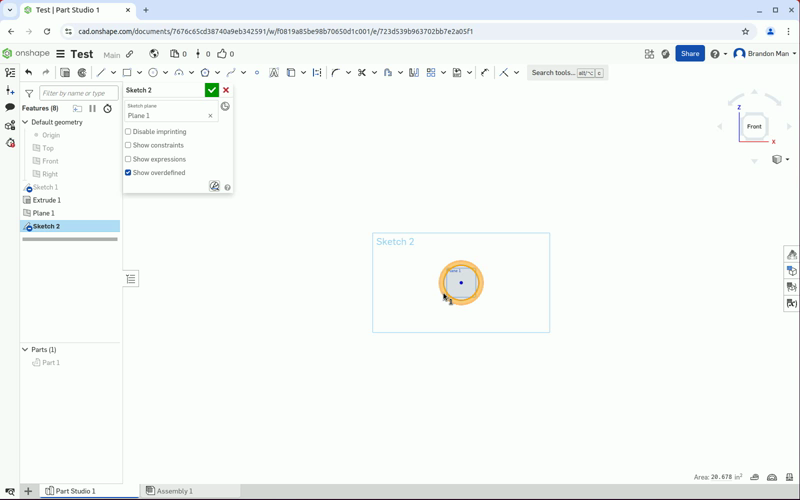
mouse_move(73, 352)
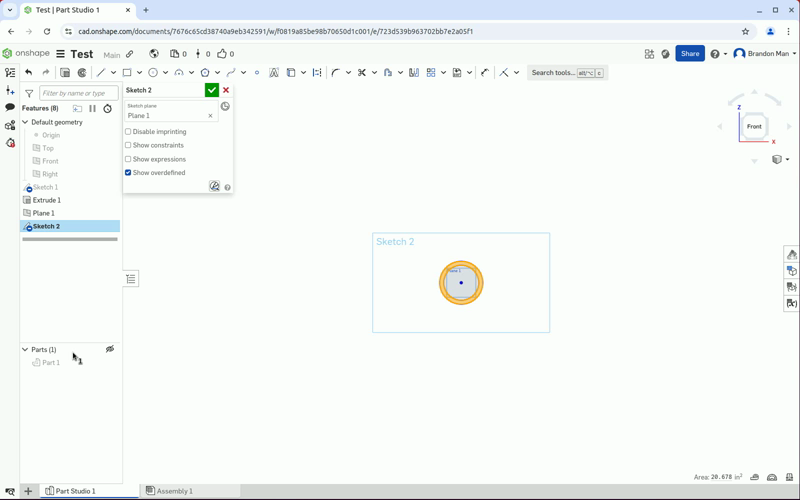
key(shift+y)
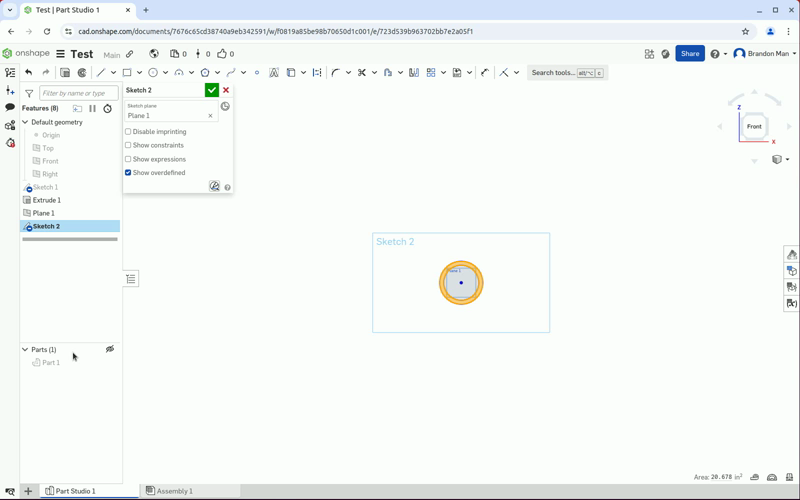
key(shift+e)
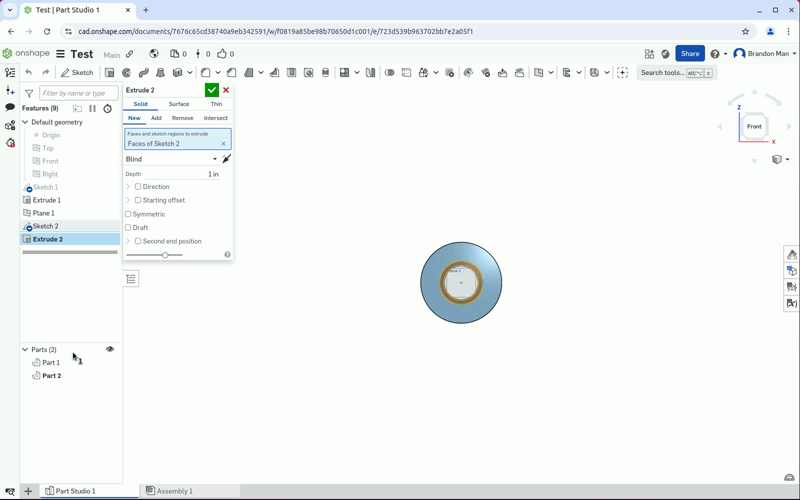
mouse_move(143, 106)
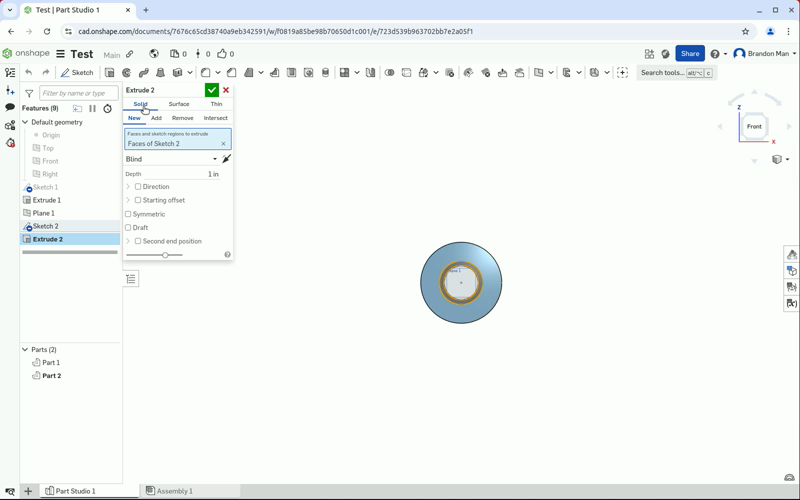
click(143, 106)
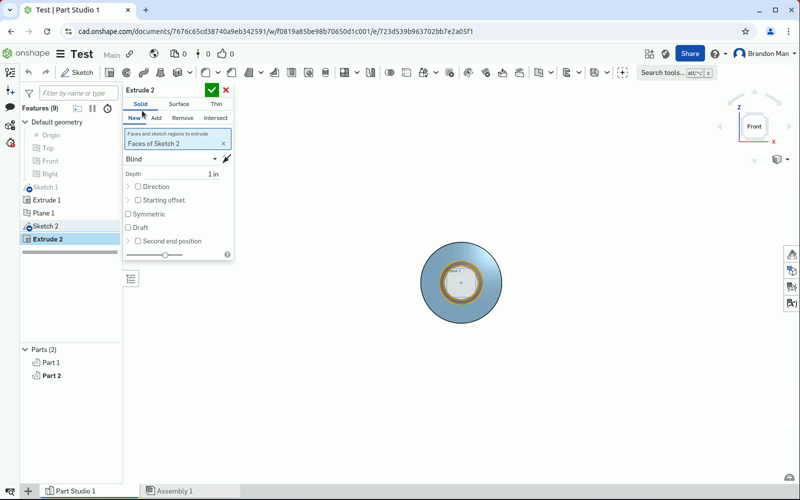
mouse_move(137, 120)
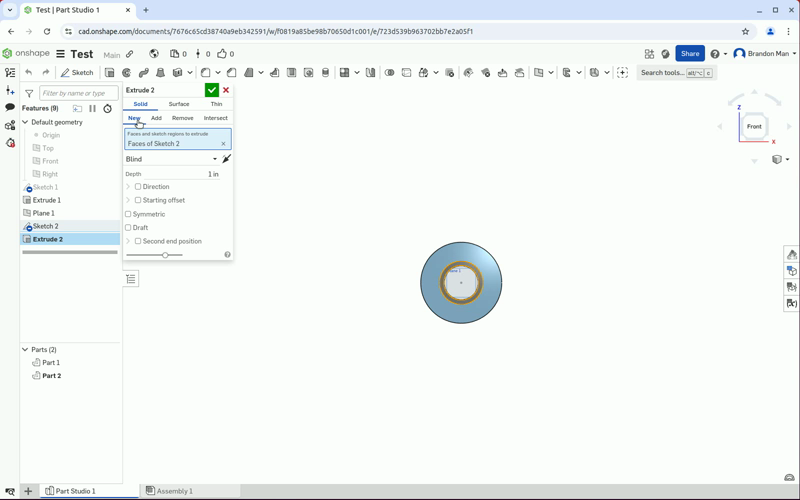
click(137, 120)
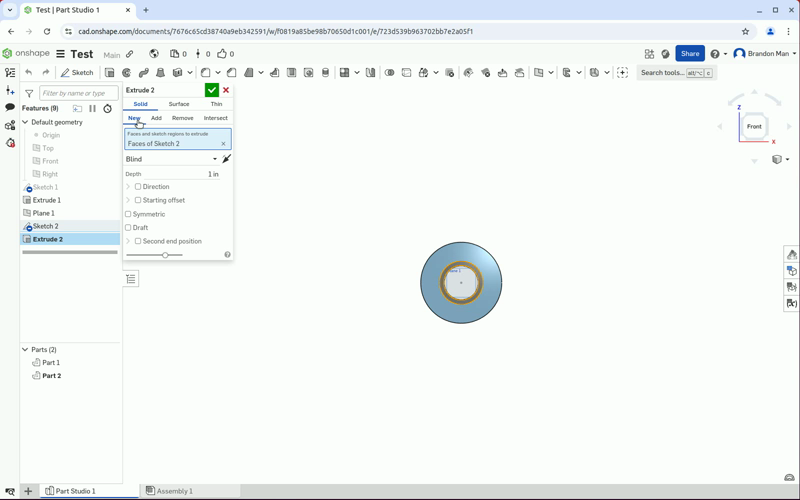
key(tab, 4)
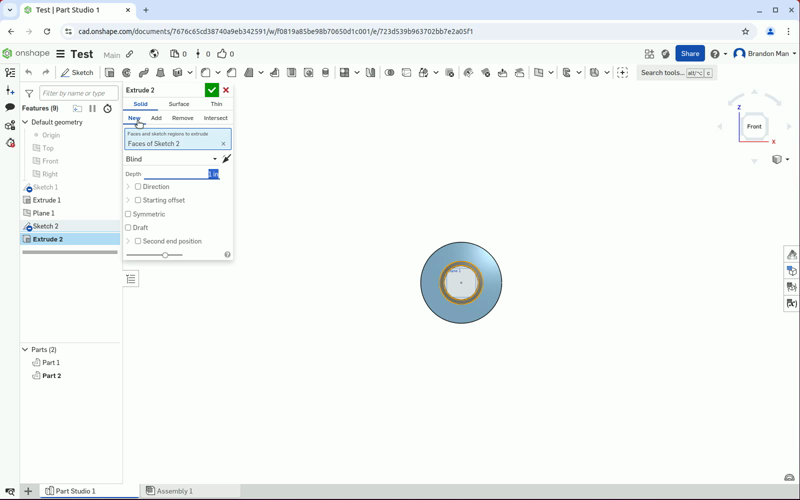
text(21.423)
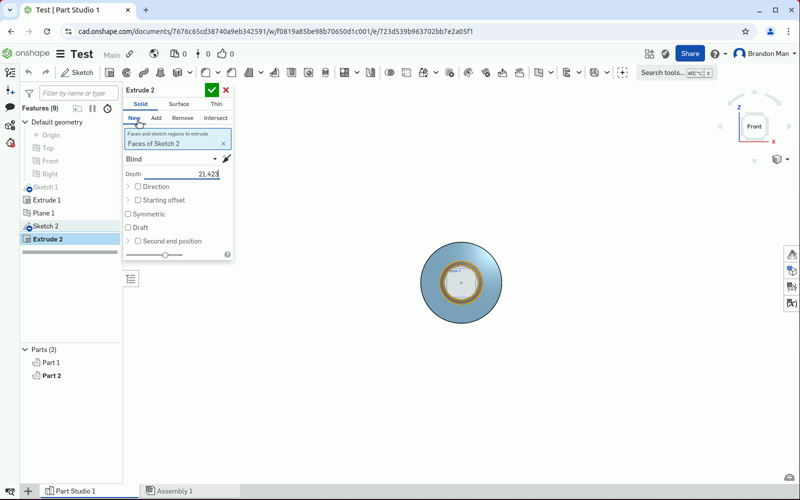
key(enter)
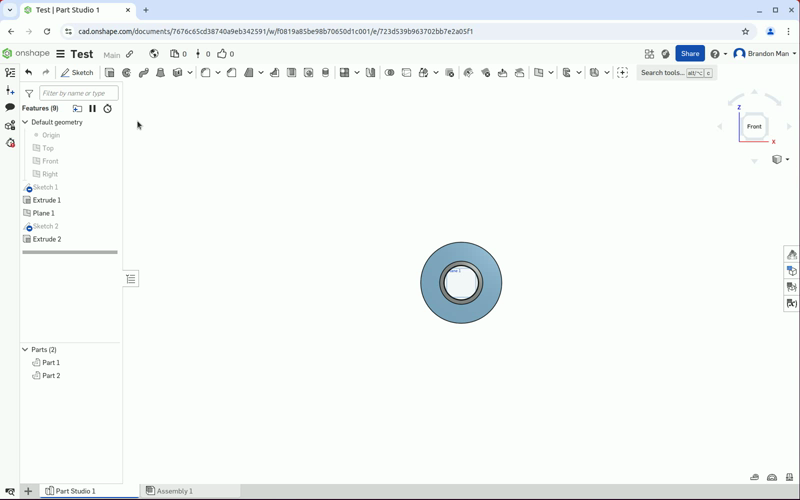
key(shift+h)
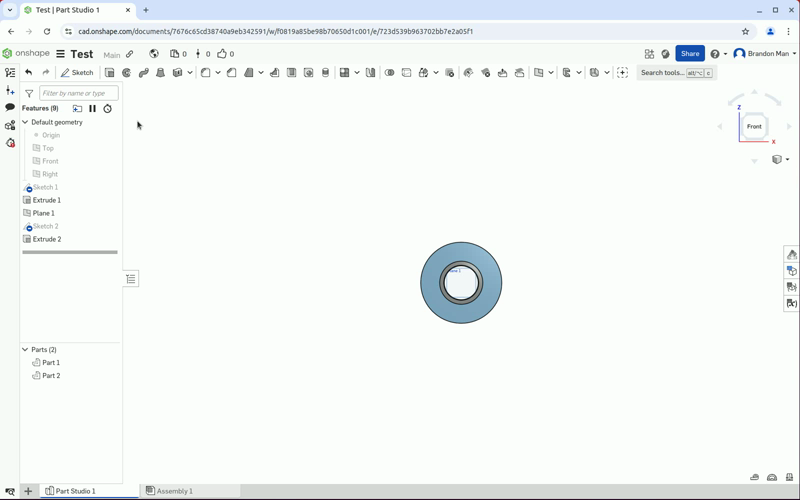
key(shift+h)
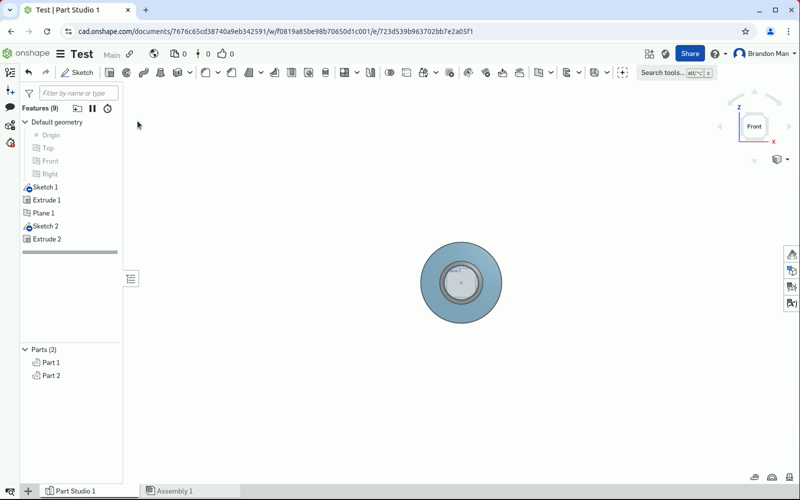
key(shift+7)
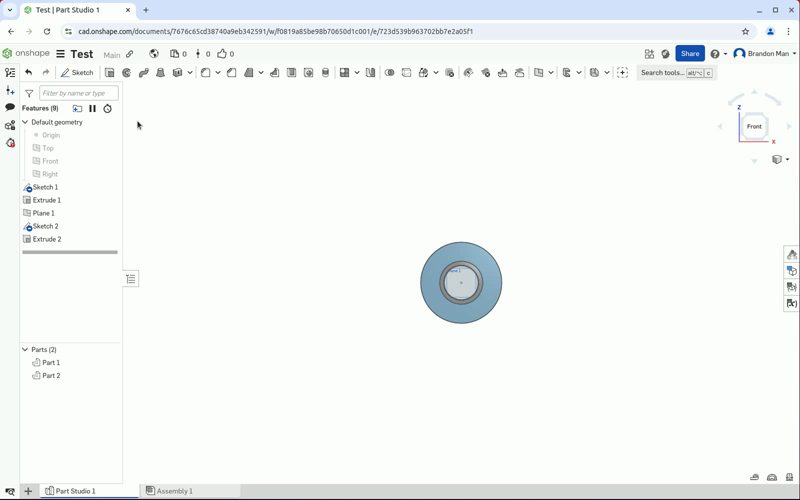
key(left, 2)
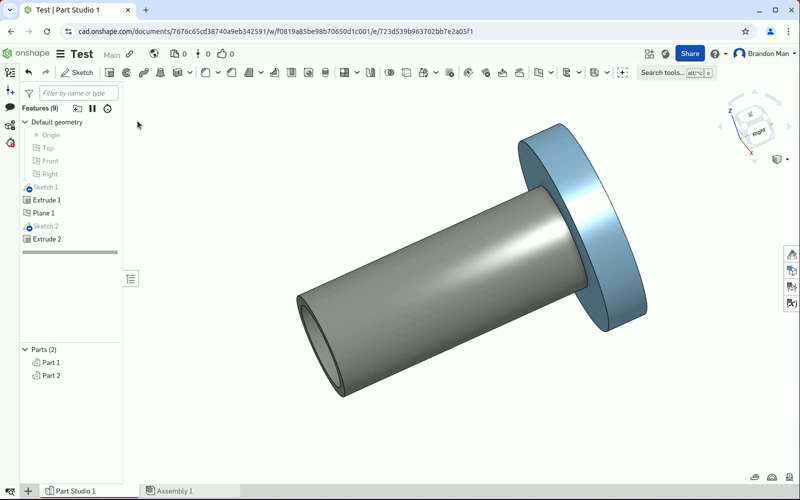
key(down, 2)
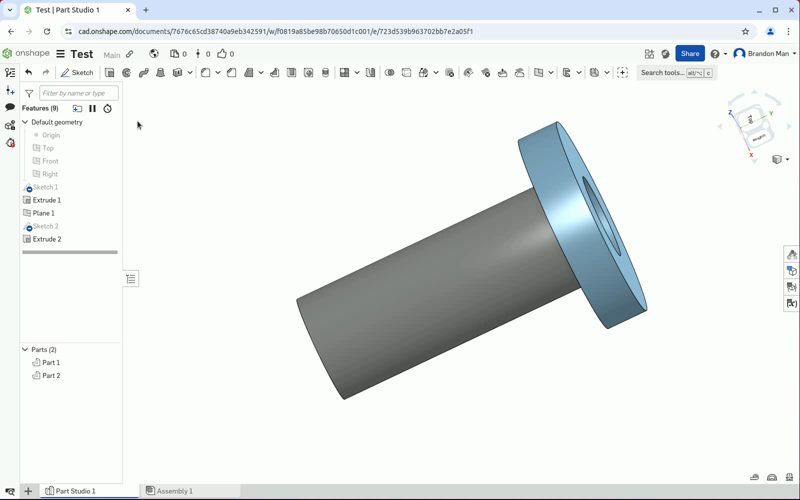
key(up, 2)
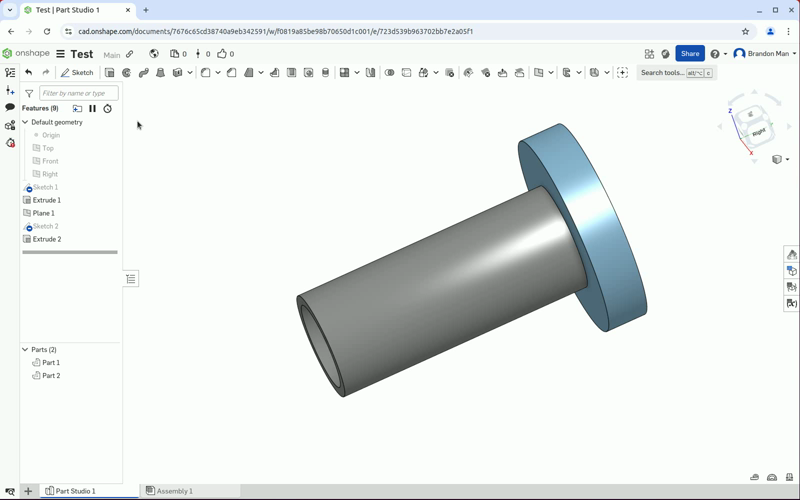
key(right, 2)
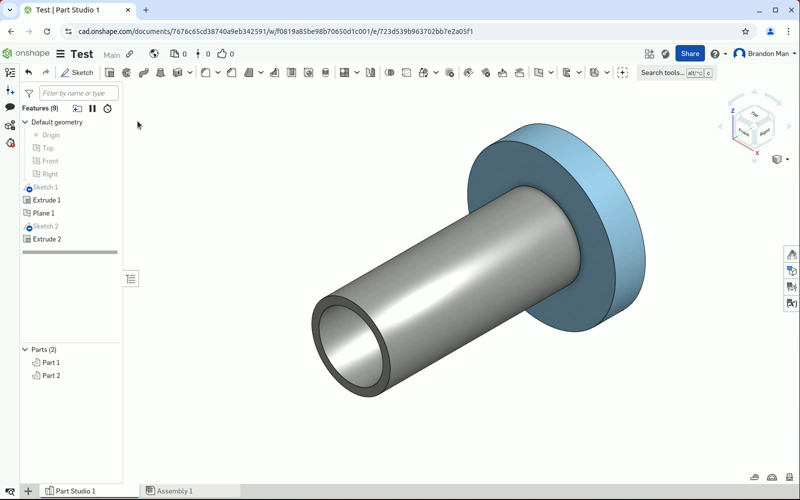
mouse_move(73, 189)
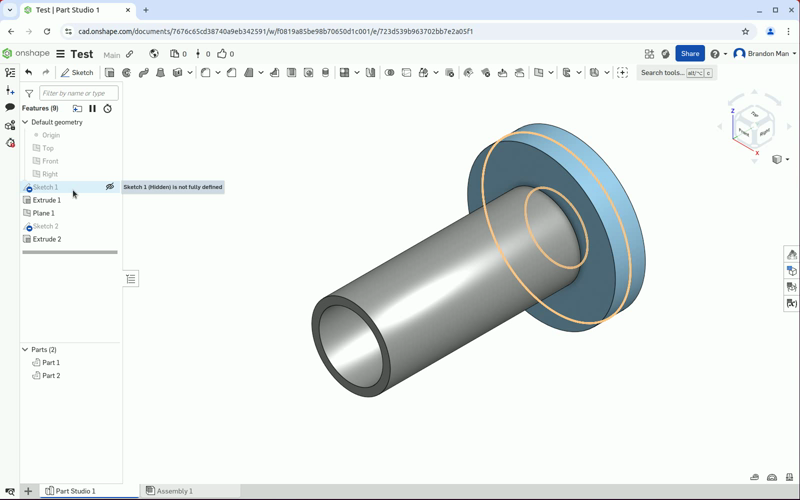
click(73, 189)